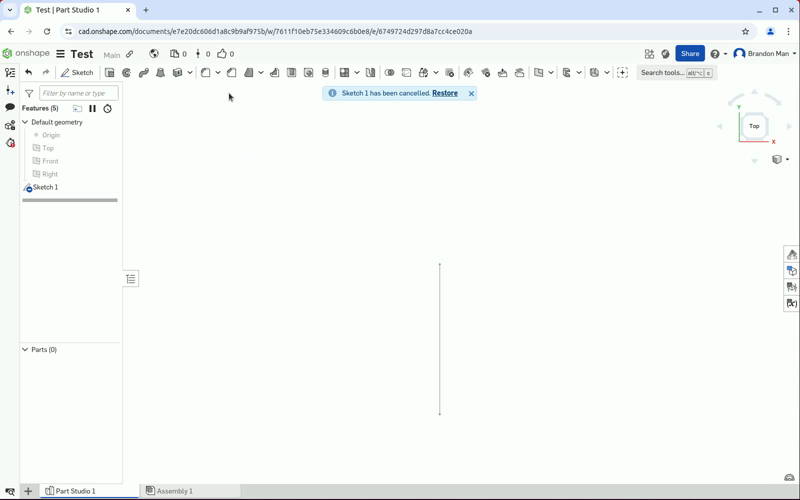
key(shift+h)
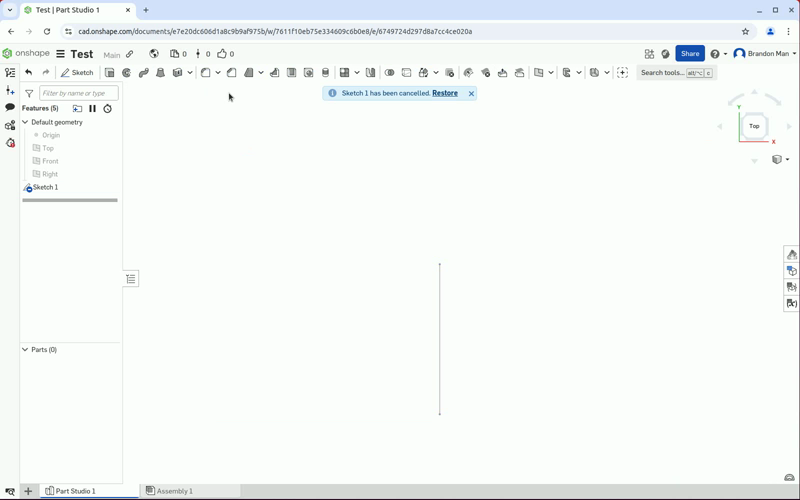
key(shift+s)
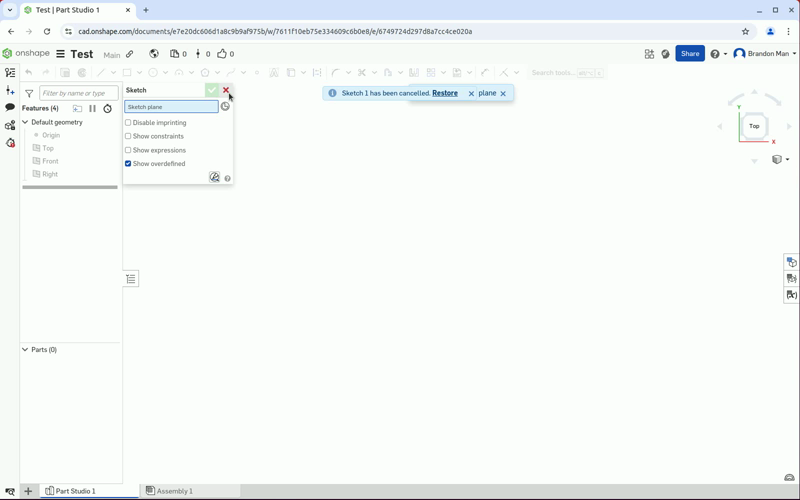
mouse_move(73, 150)
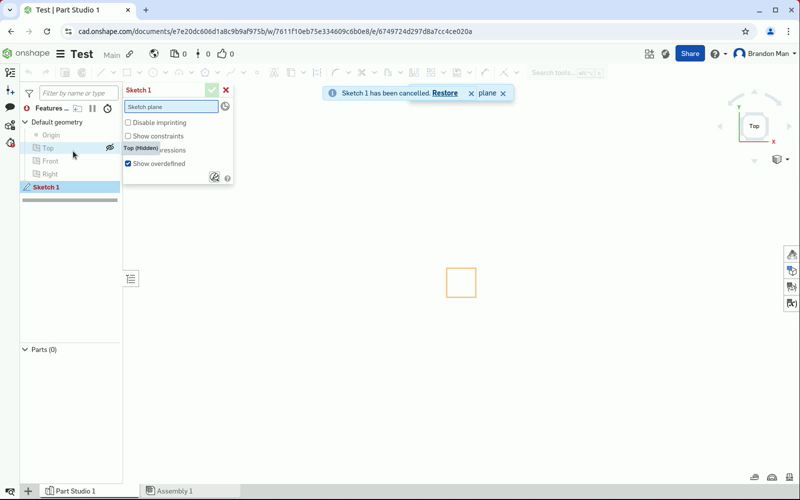
click(73, 150)
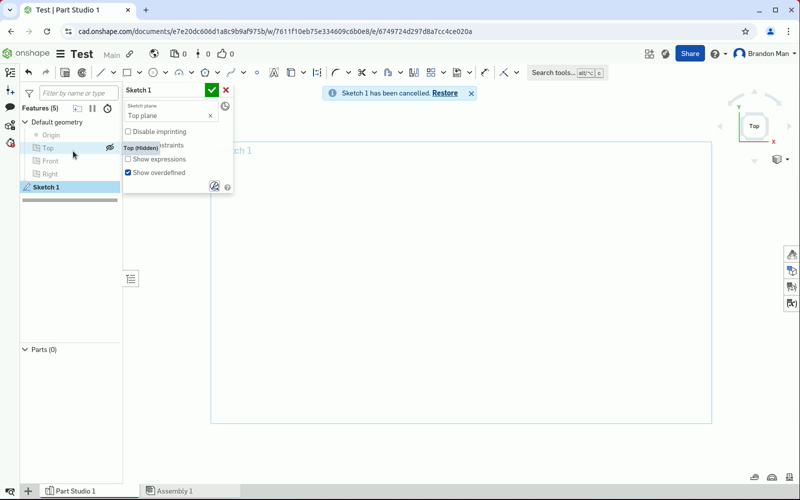
mouse_move(73, 352)
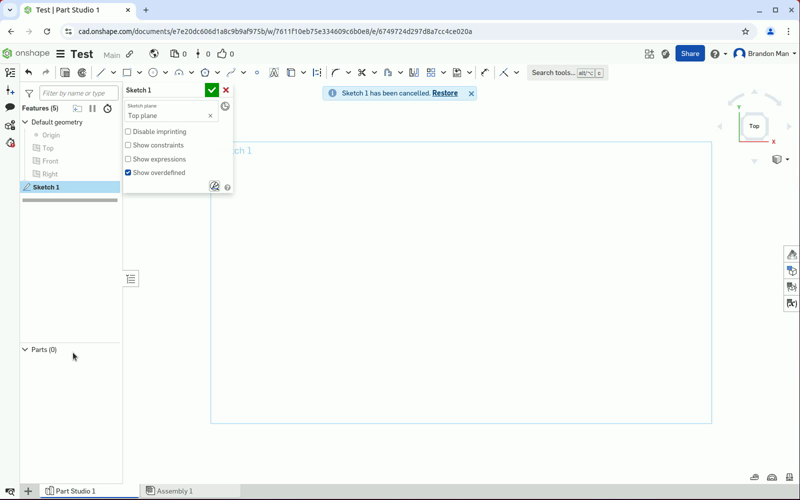
key(y)
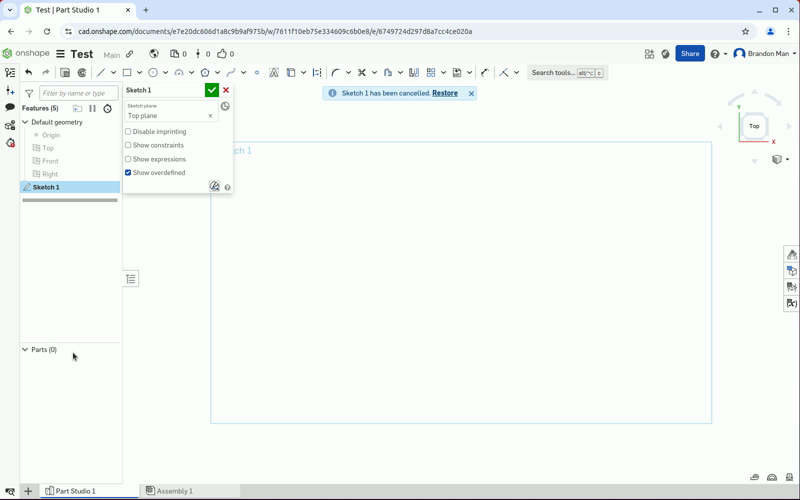
key(l)
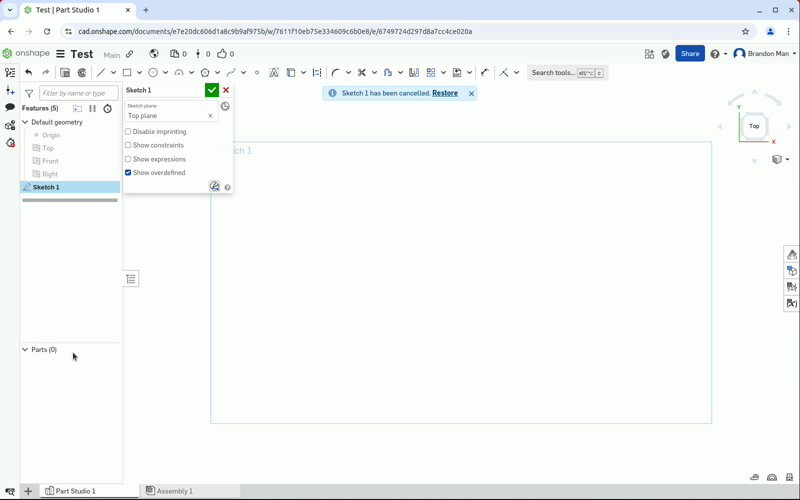
key_down(shift)
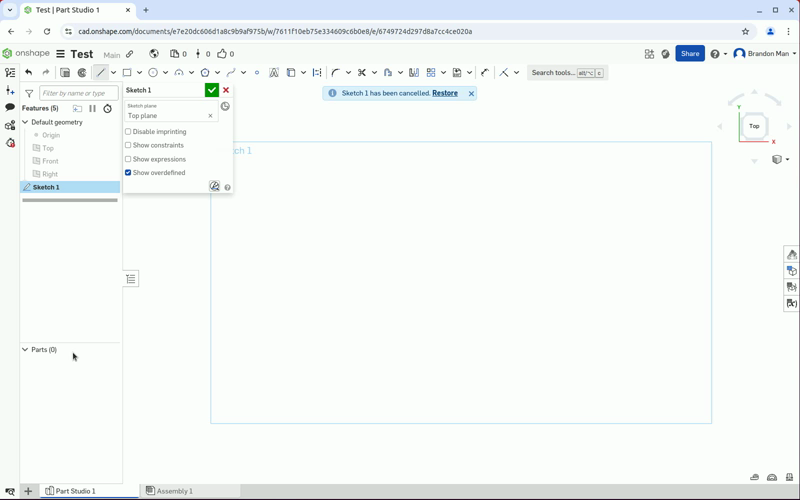
mouse_move(433, 293)
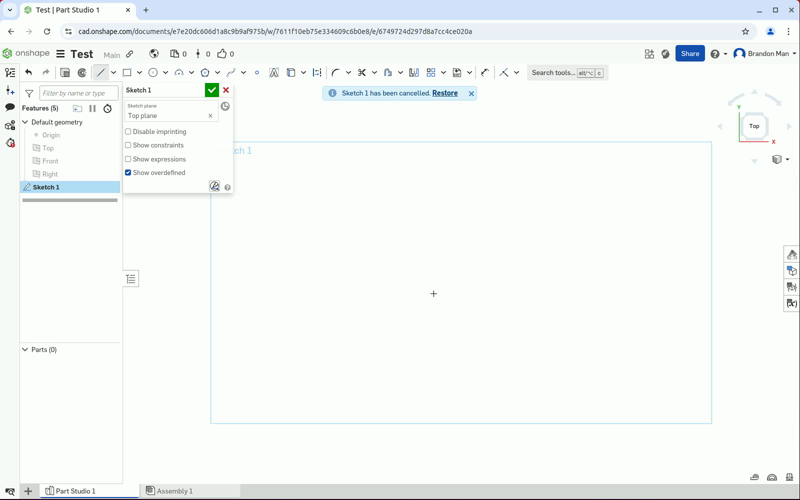
click(433, 293)
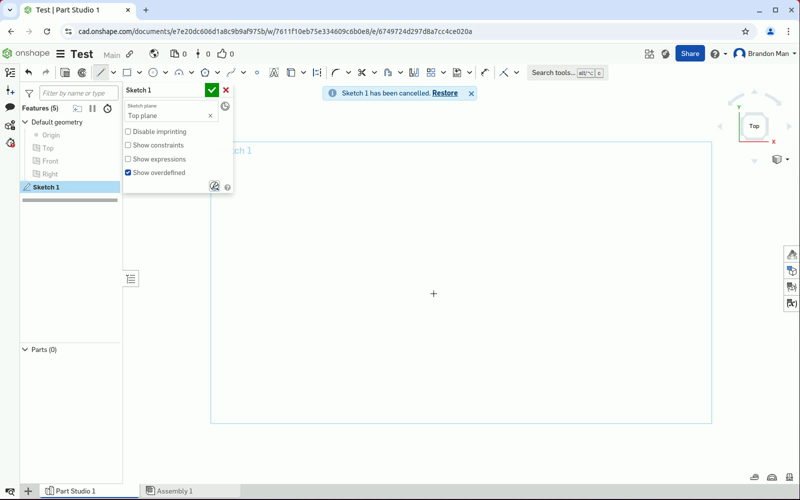
key_up(shift)
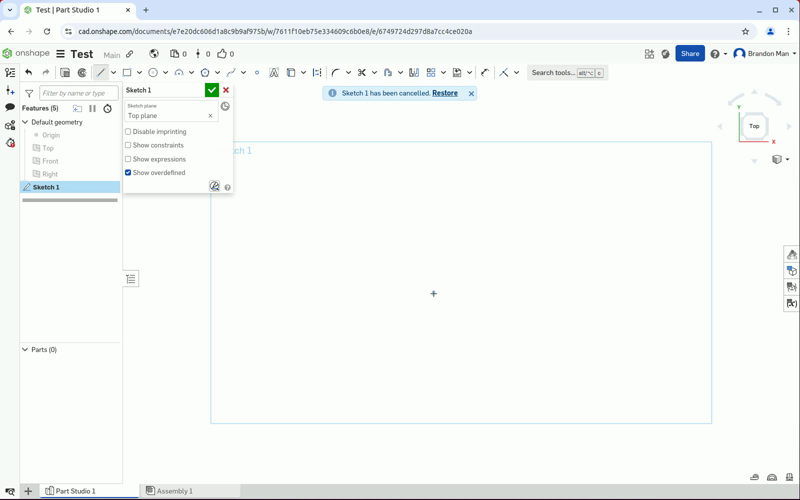
key_down(shift)
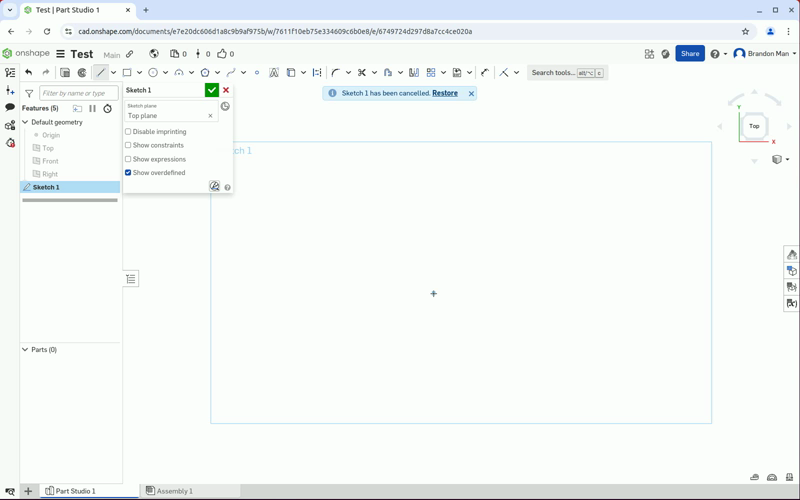
mouse_move(463, 293)
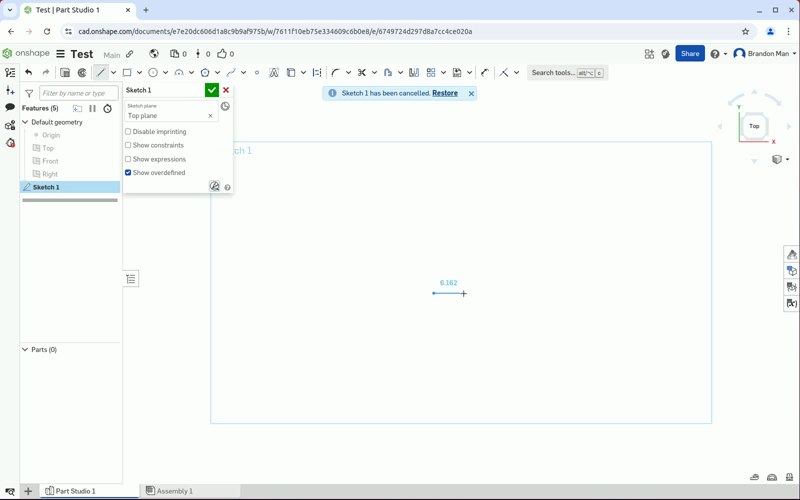
mouse_move(457, 311)
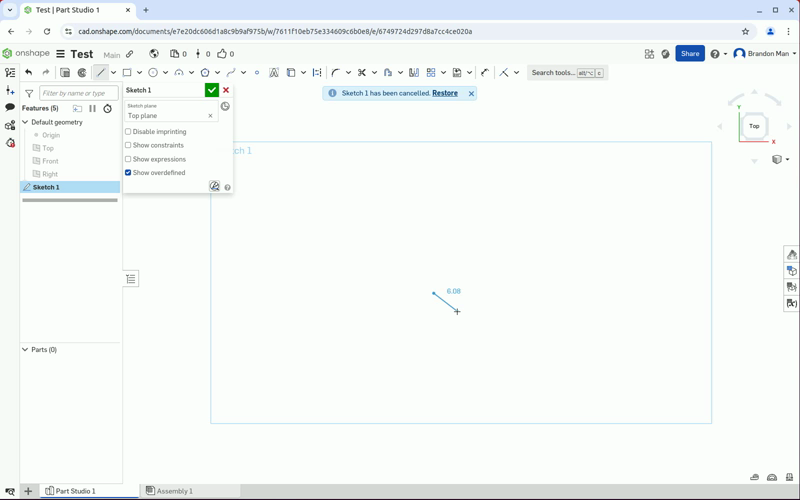
click(457, 311)
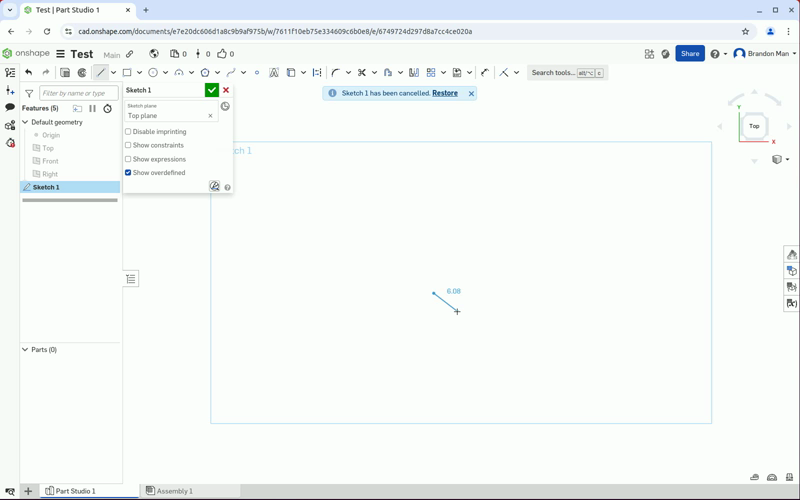
key_up(shift)
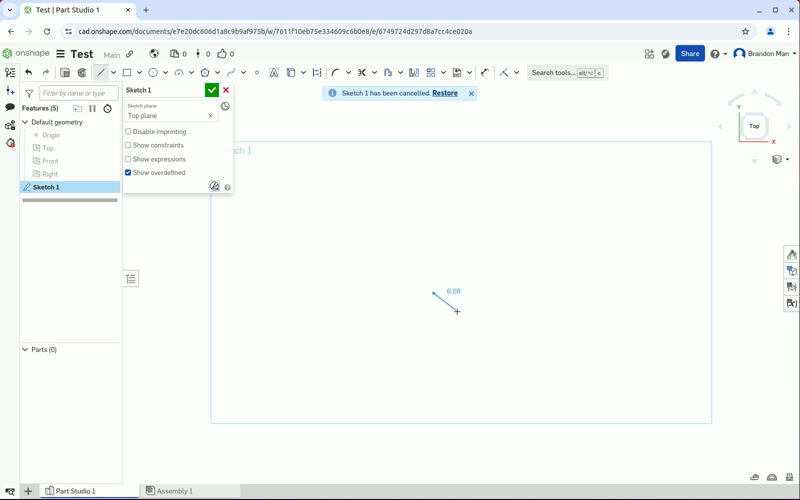
key_down(shift)
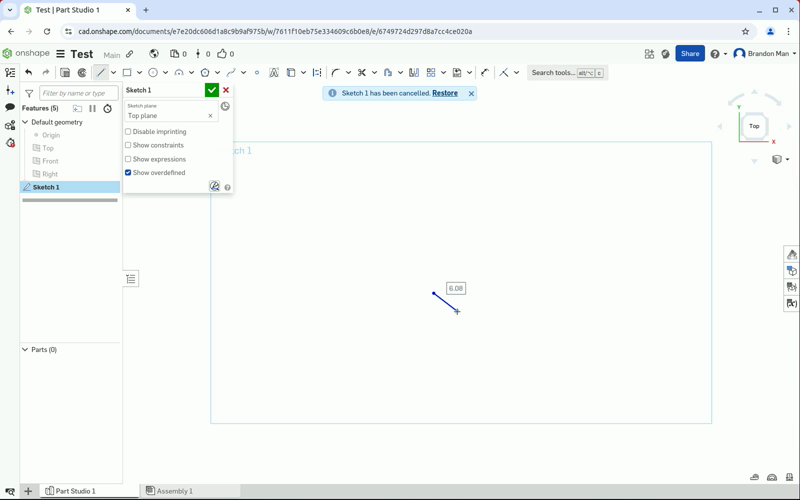
mouse_move(487, 311)
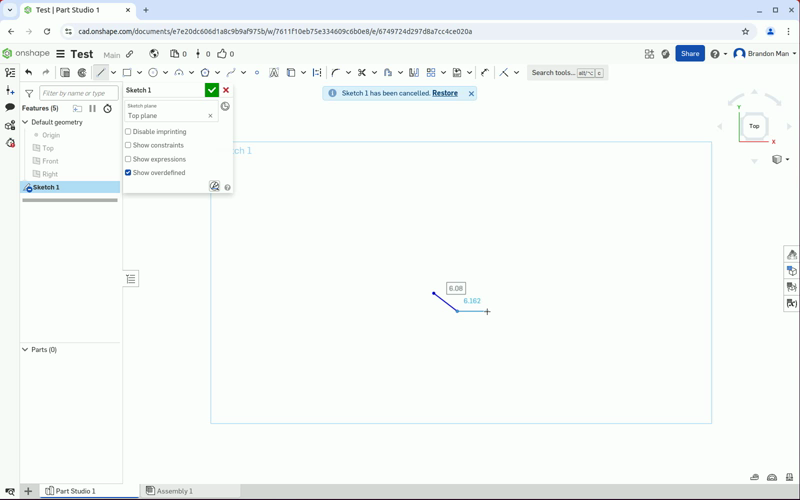
mouse_move(484, 300)
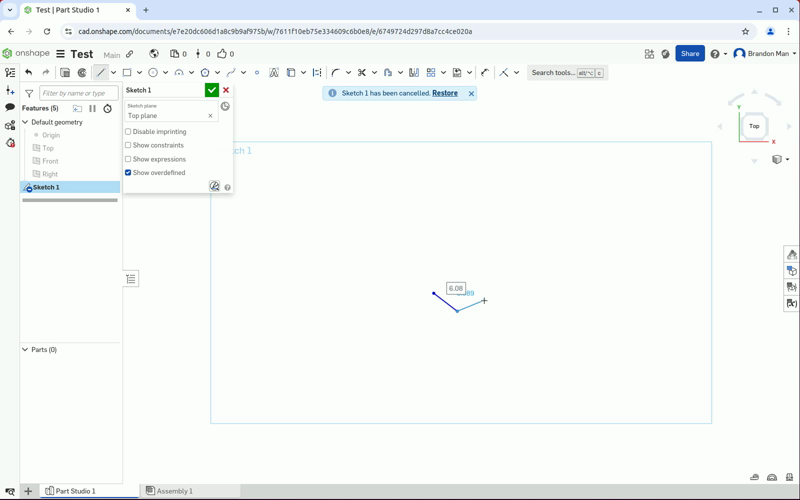
click(484, 300)
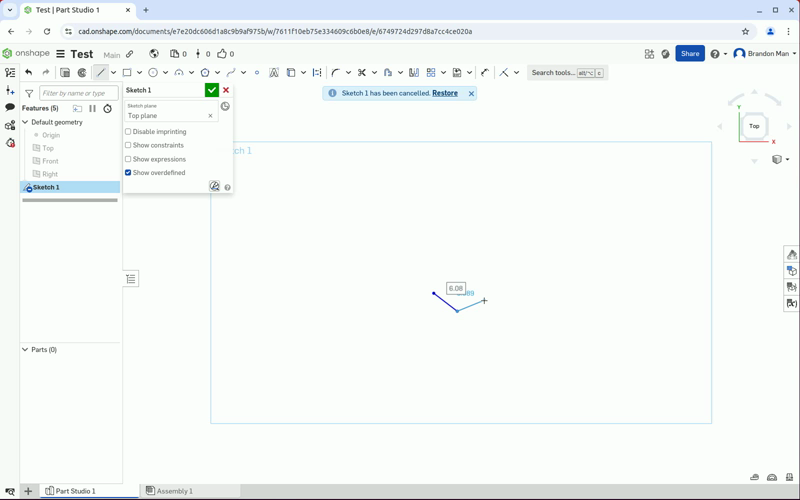
key_up(shift)
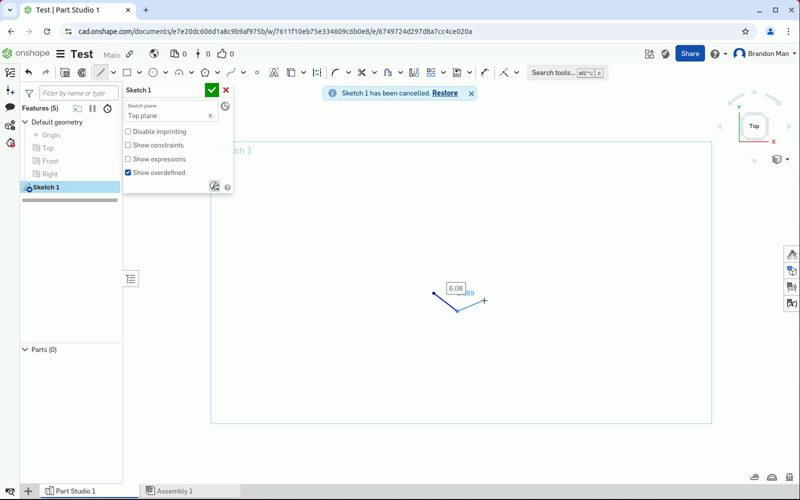
key_down(shift)
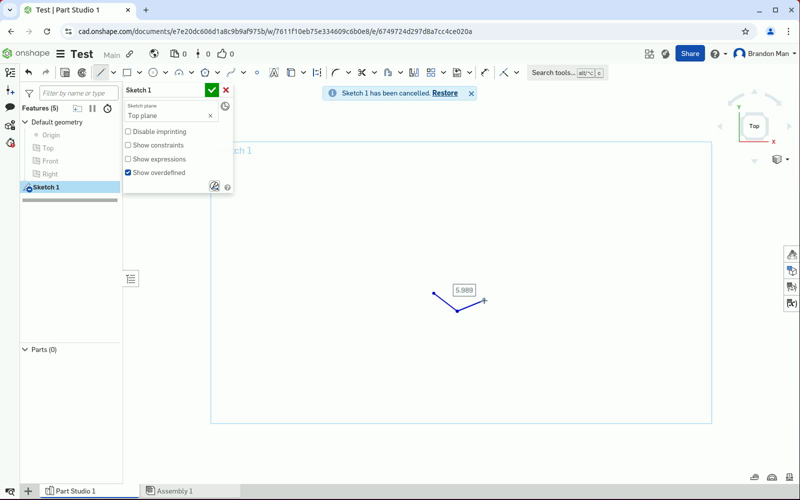
mouse_move(514, 300)
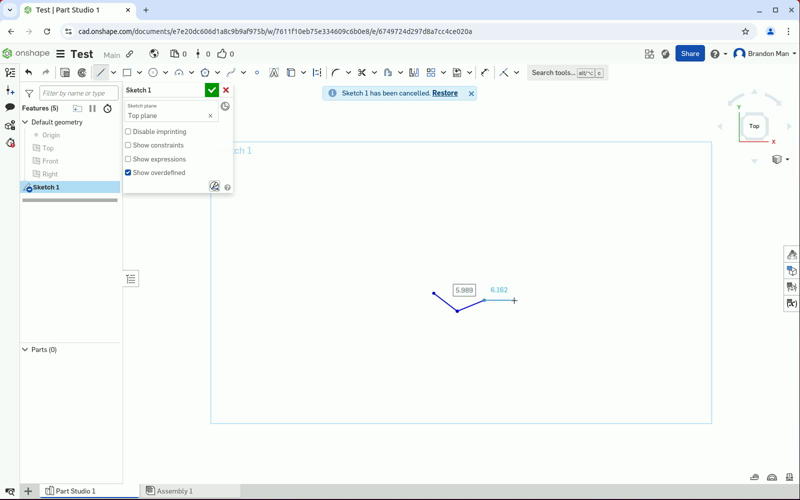
mouse_move(488, 270)
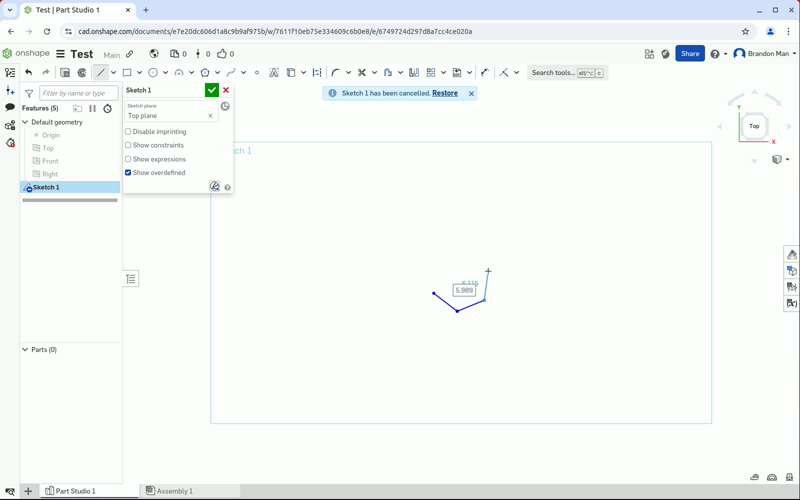
click(488, 270)
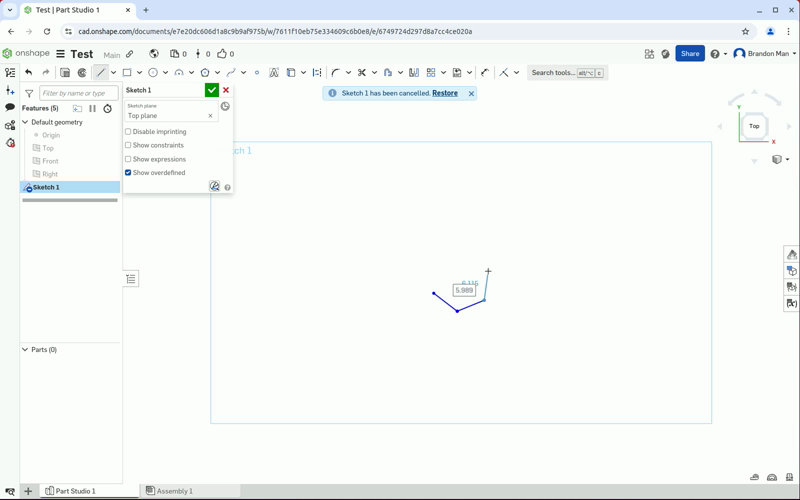
key_up(shift)
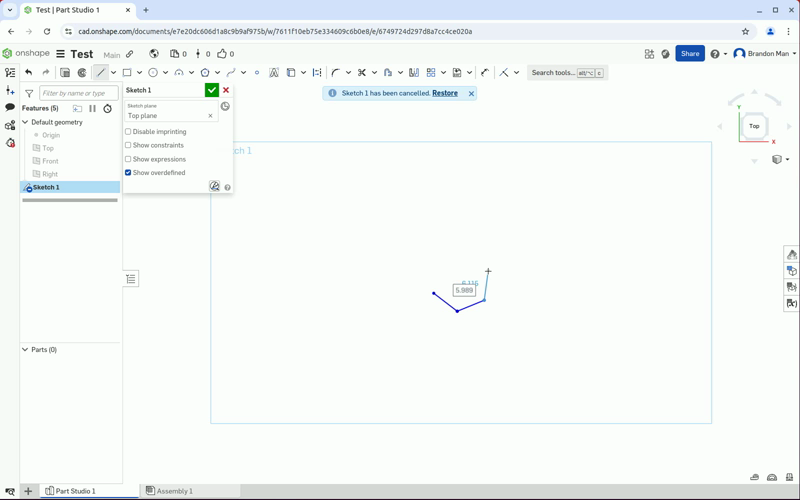
key_down(shift)
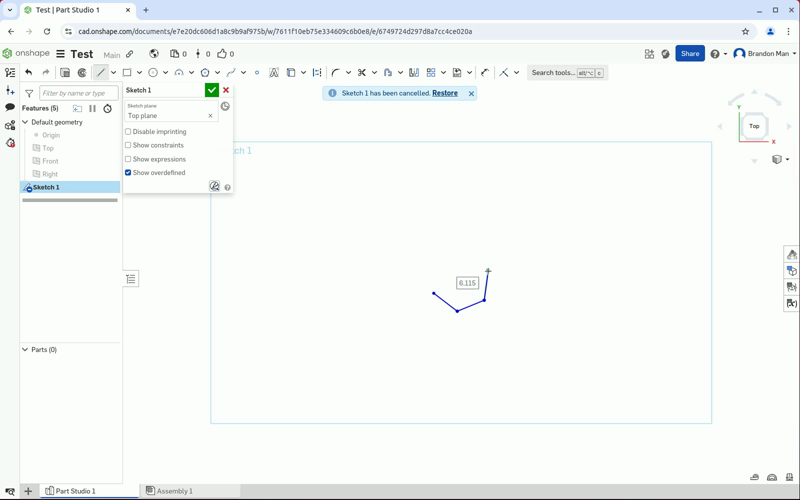
mouse_move(518, 270)
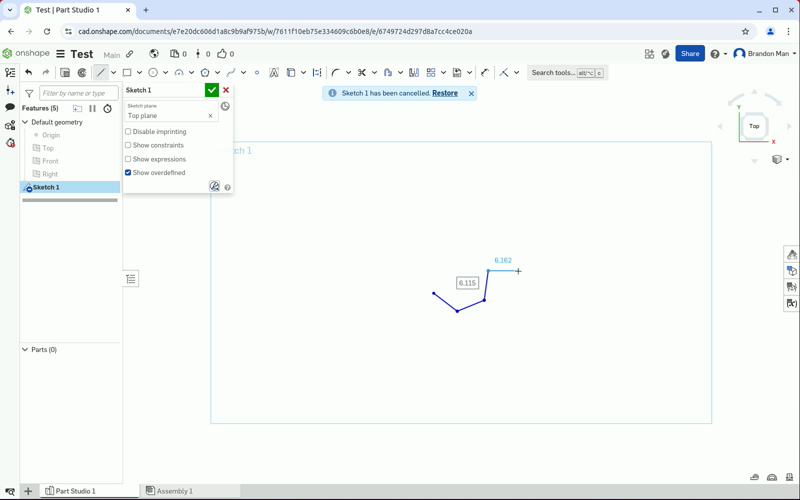
mouse_move(464, 253)
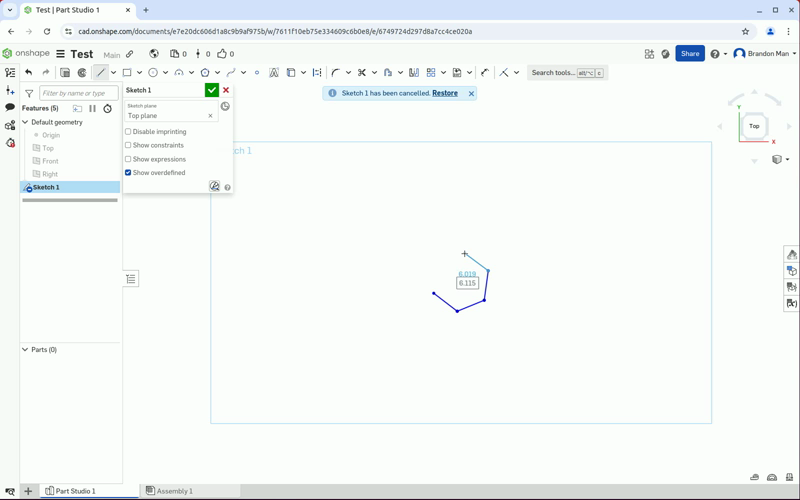
click(464, 253)
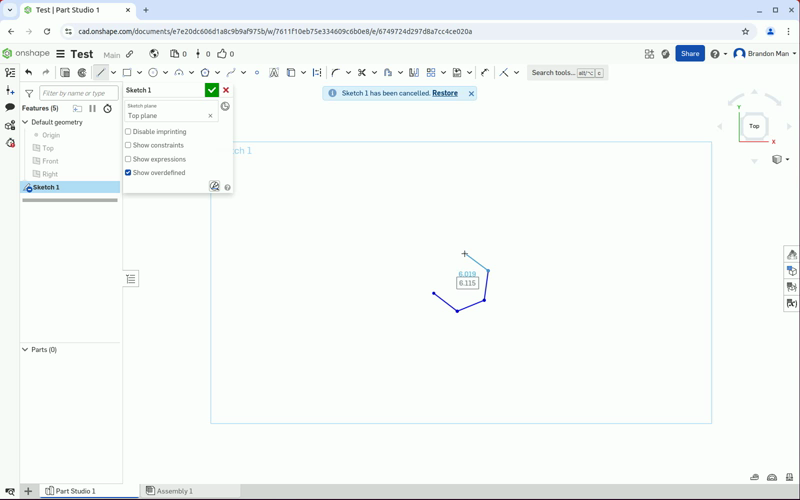
key_up(shift)
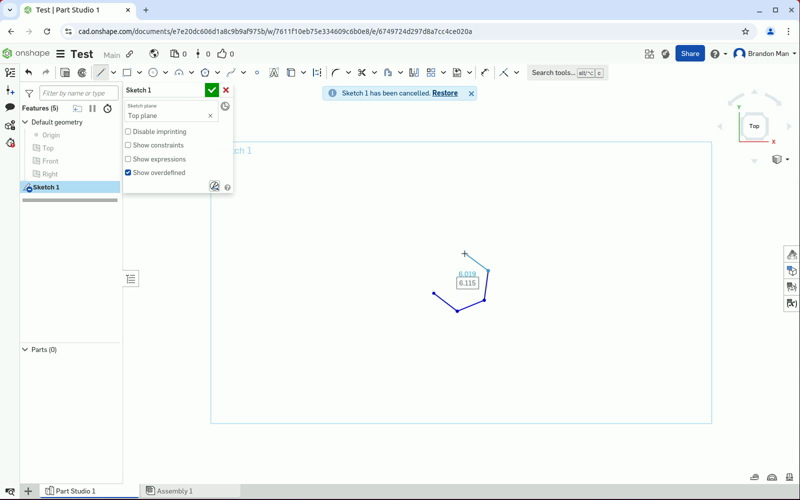
key_down(shift)
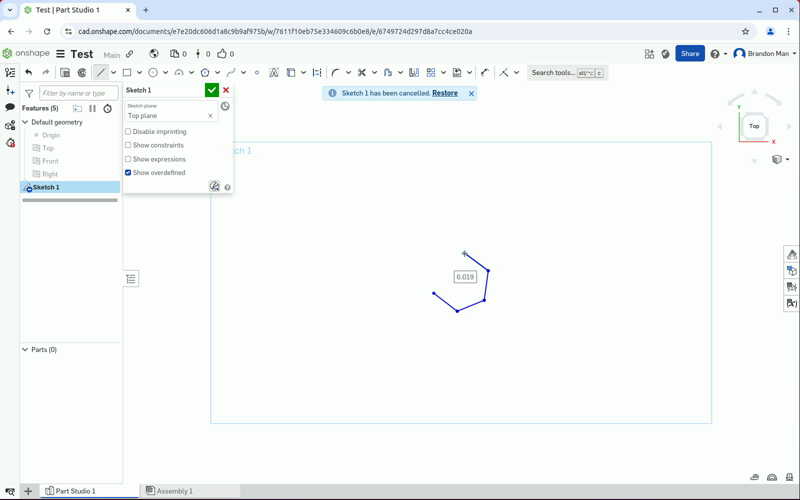
mouse_move(494, 253)
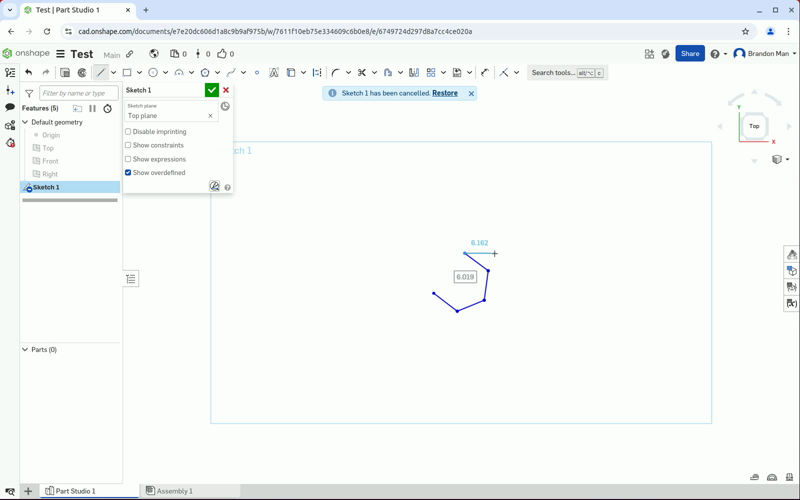
mouse_move(437, 264)
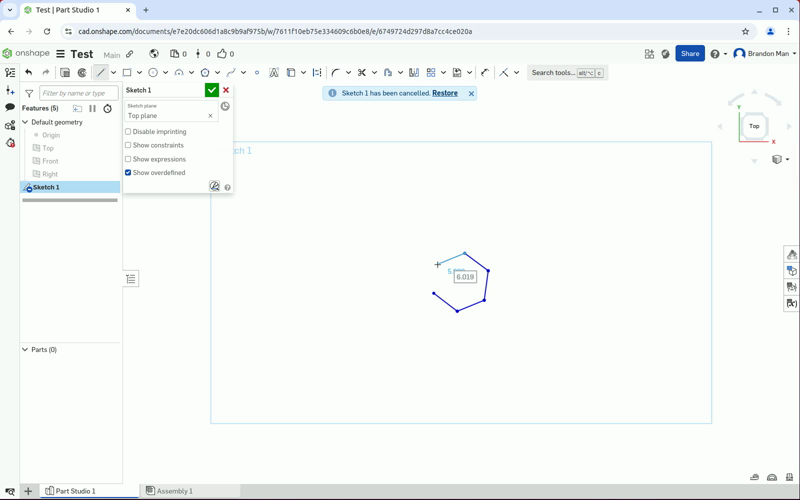
click(437, 264)
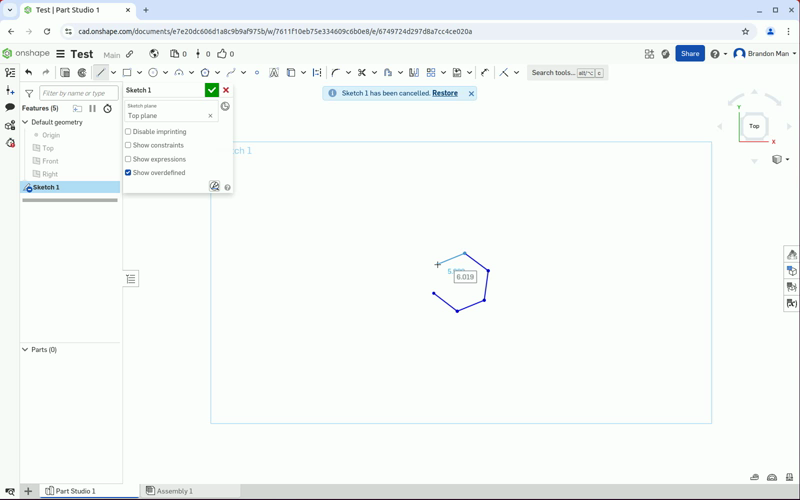
key_up(shift)
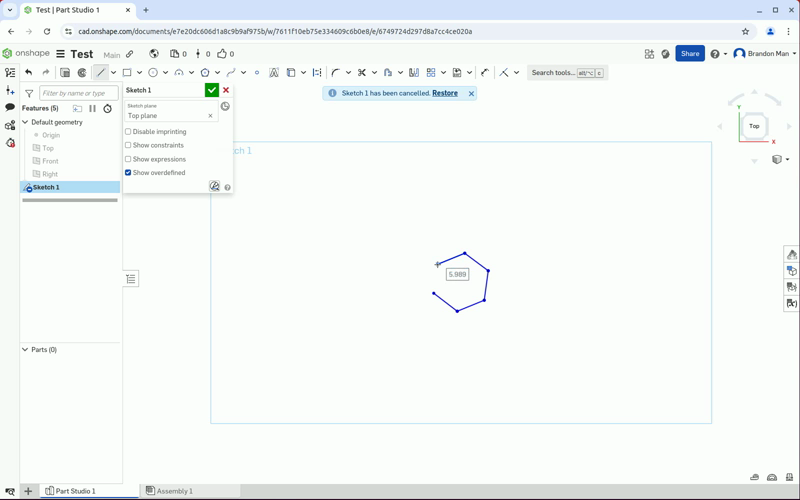
mouse_move(467, 264)
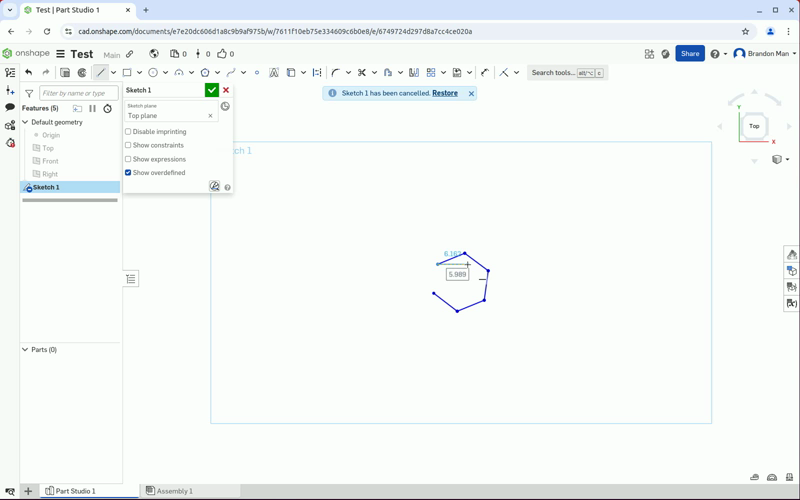
key_down(shift)
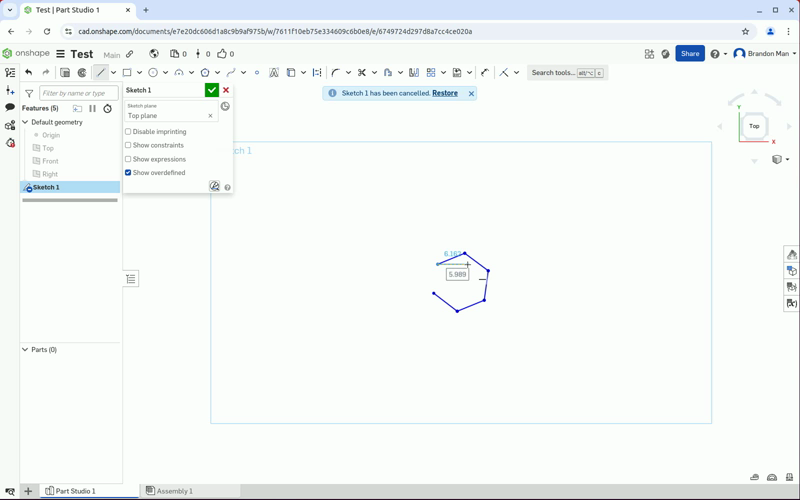
mouse_move(433, 293)
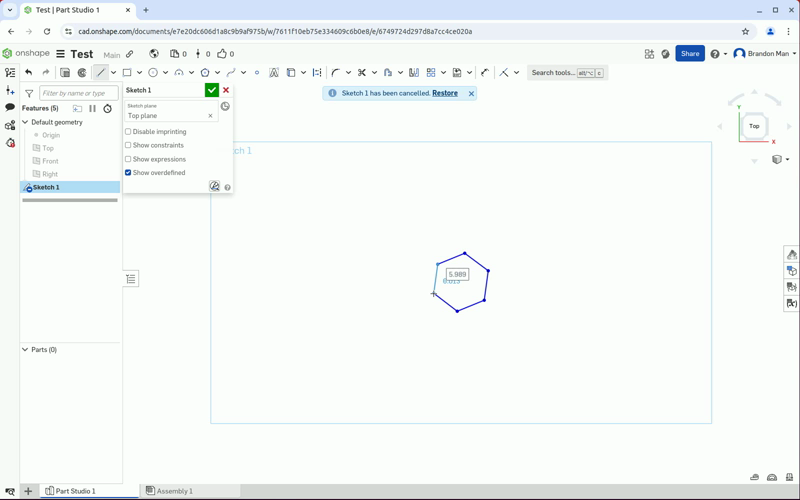
key_up(shift)
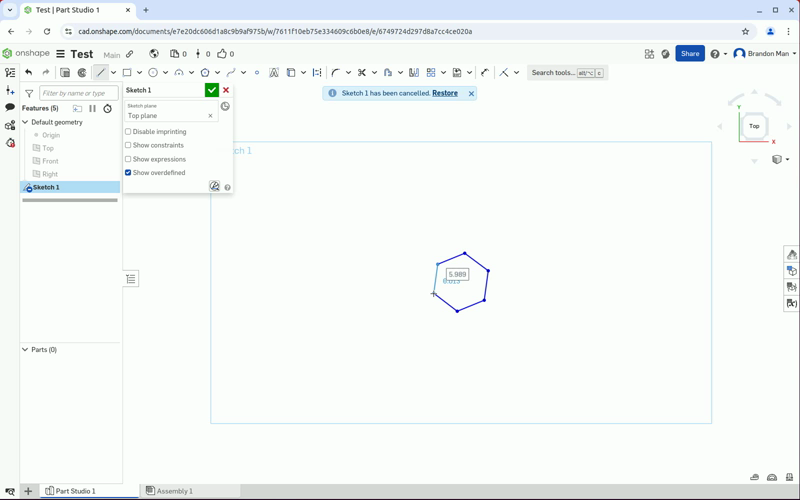
click(433, 293)
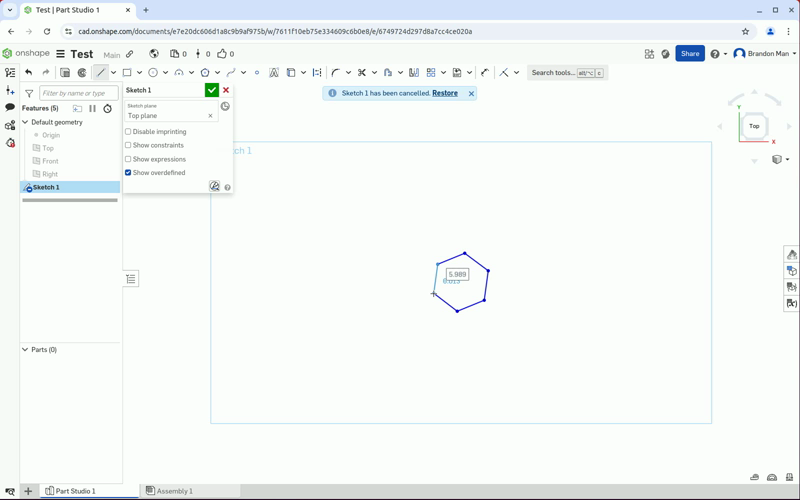
key(esc)
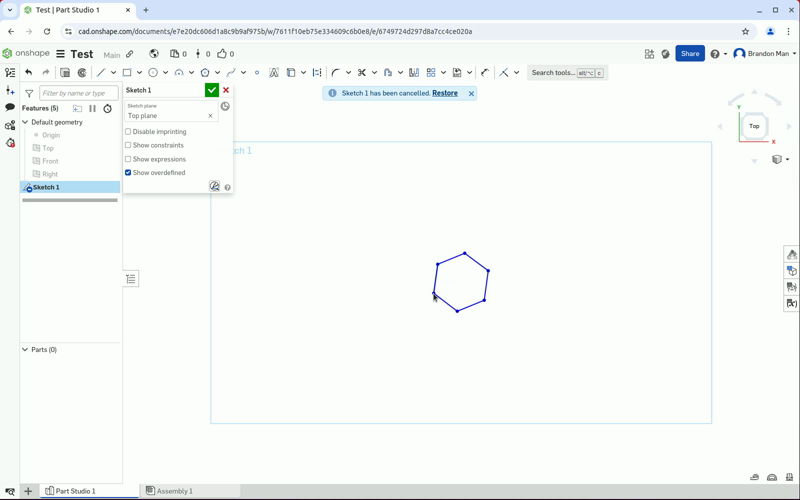
mouse_move(471, 279)
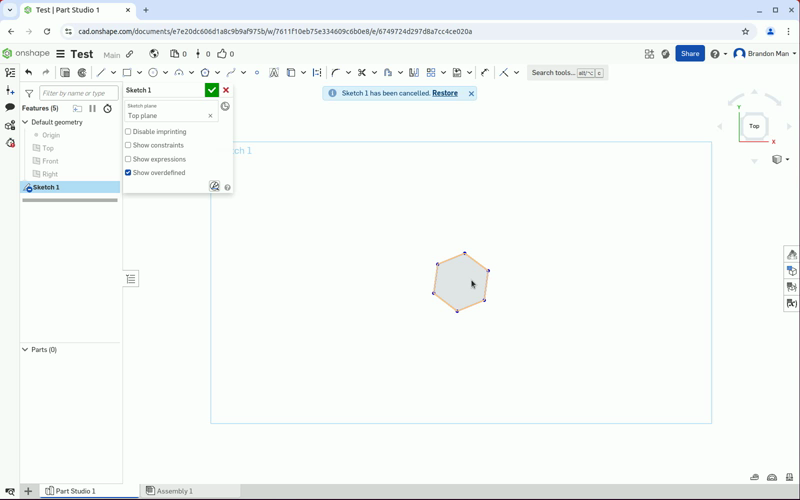
click(471, 279)
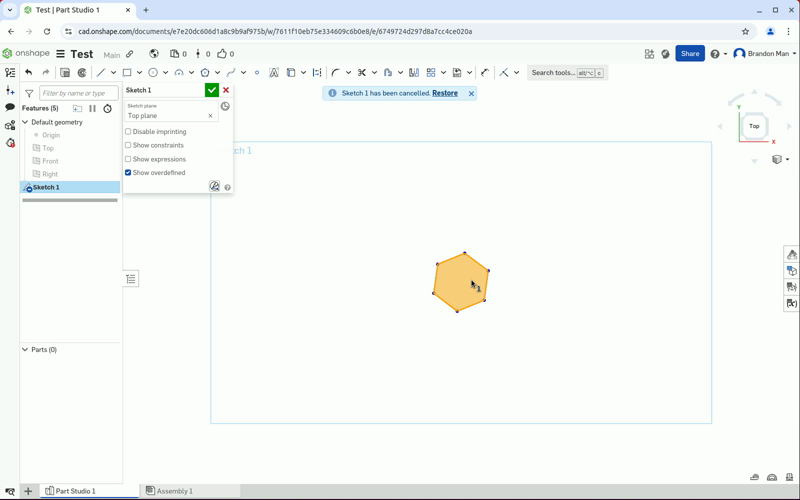
mouse_move(73, 352)
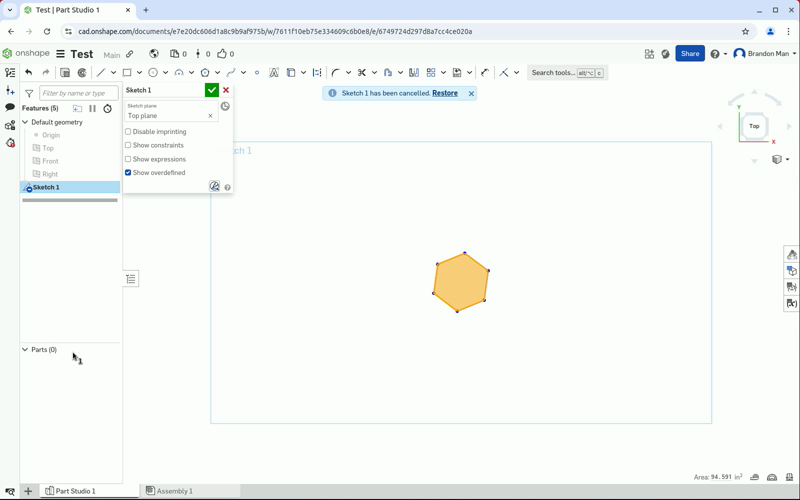
key(shift+y)
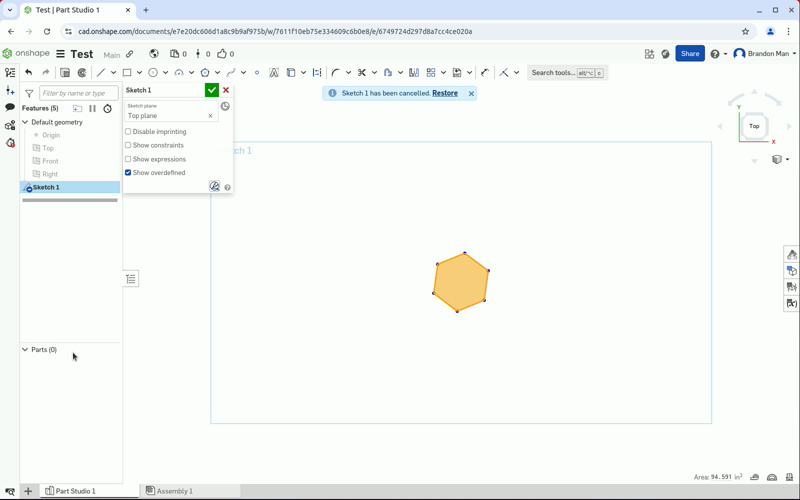
key(shift+e)
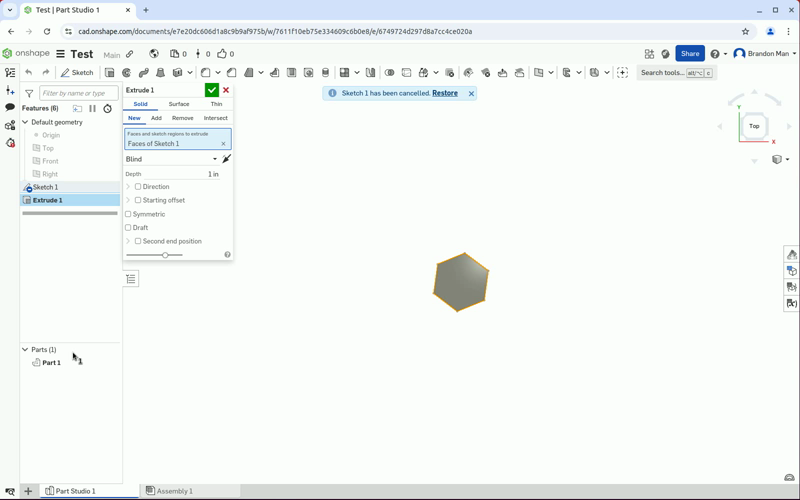
mouse_move(143, 106)
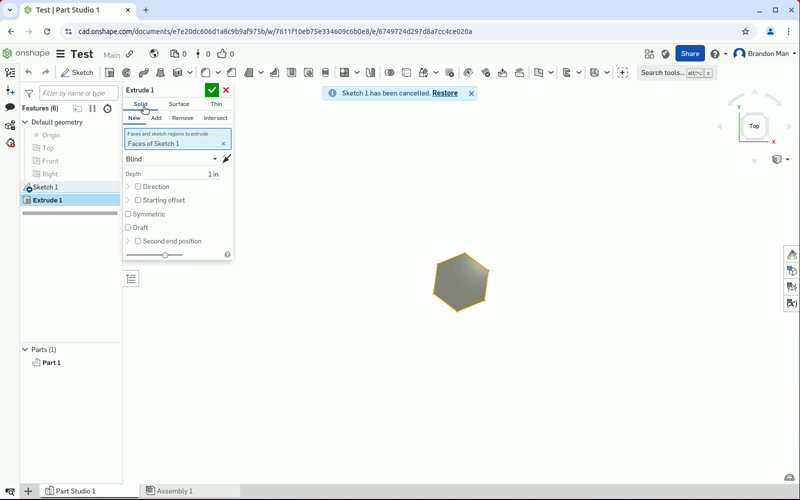
click(143, 106)
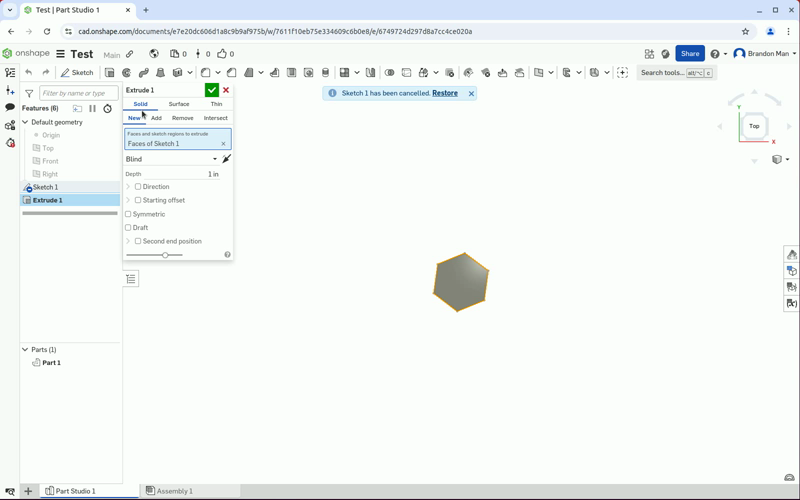
mouse_move(137, 120)
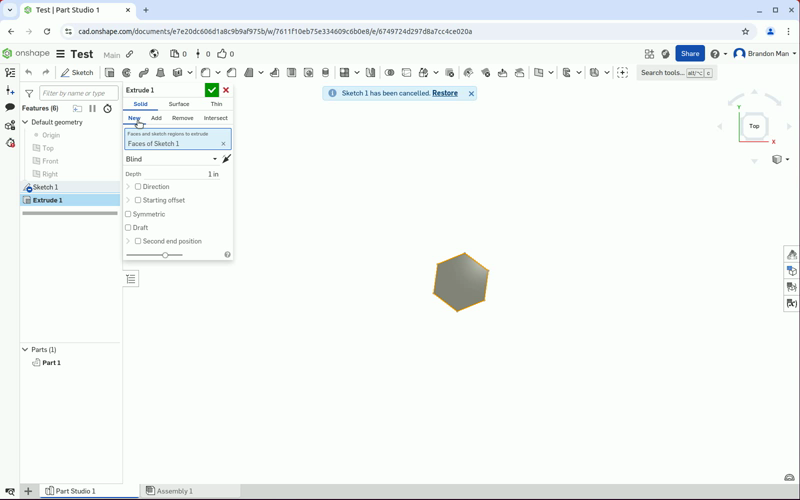
click(137, 120)
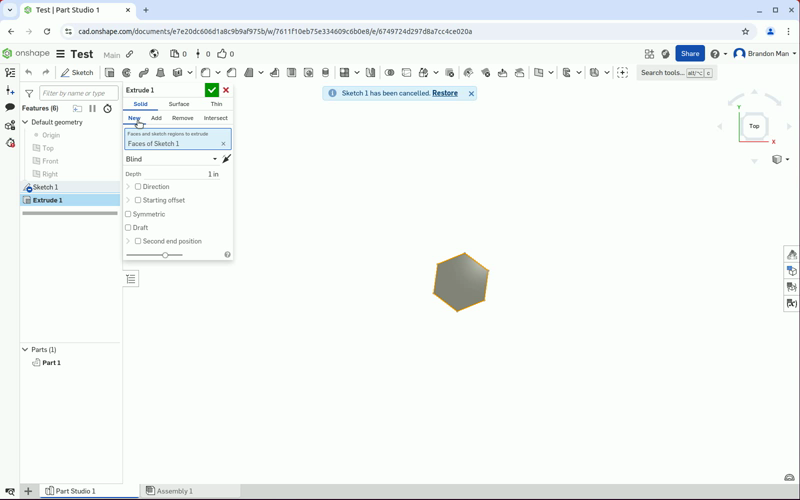
key(tab, 4)
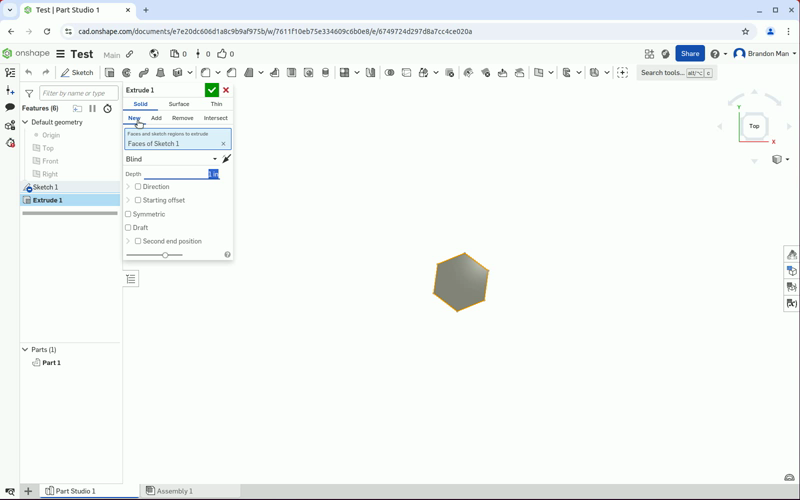
text(5.055)
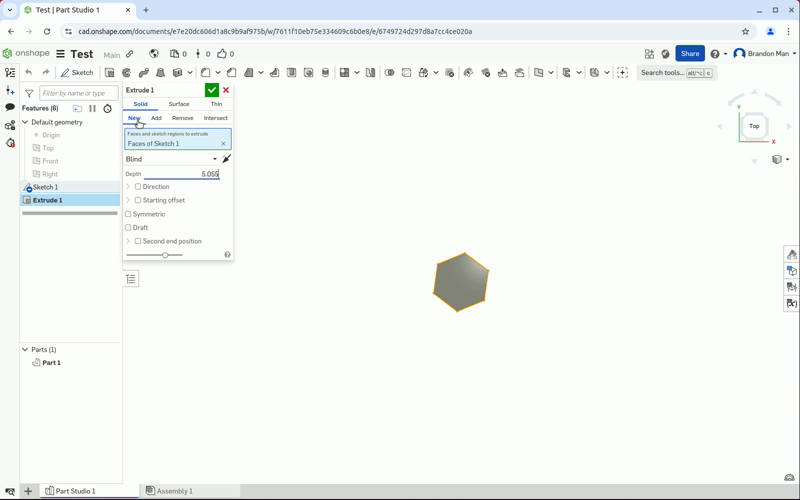
key(enter)
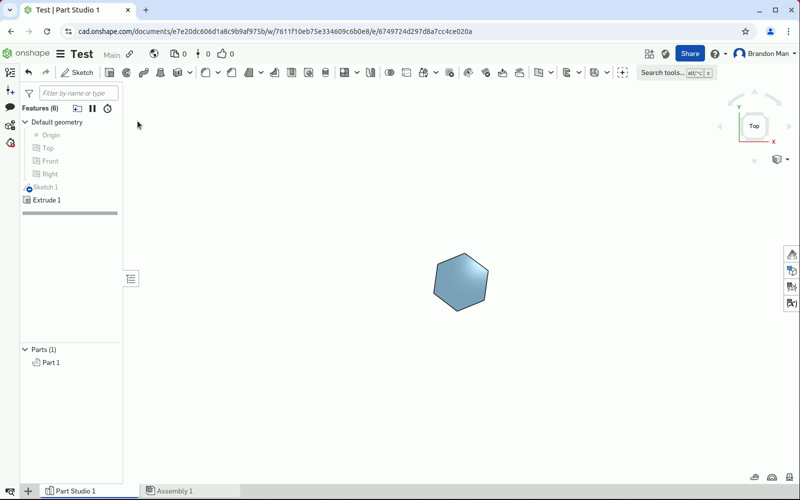
key(shift+h)
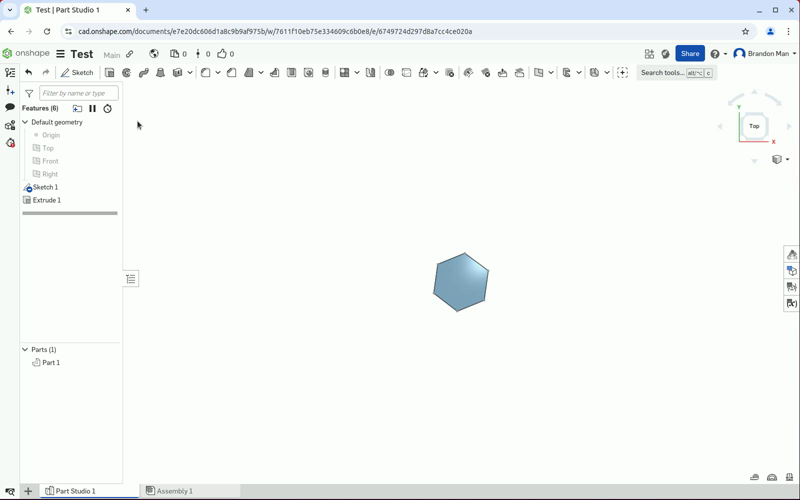
key(shift+h)
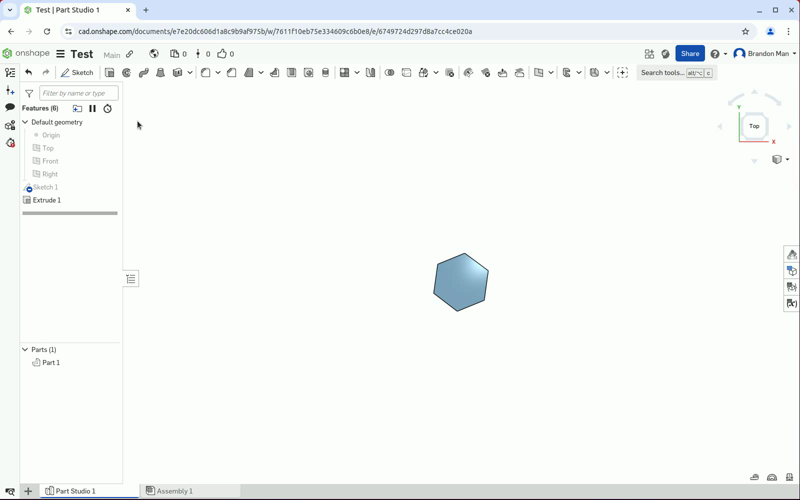
mouse_move(73, 189)
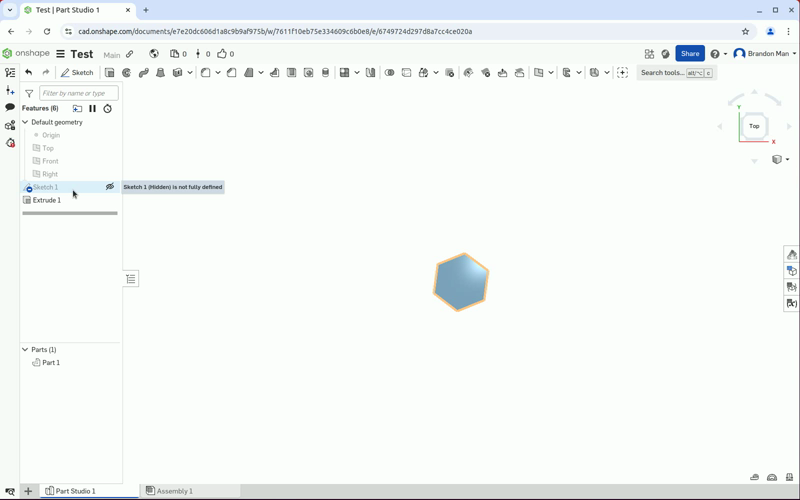
click(73, 189)
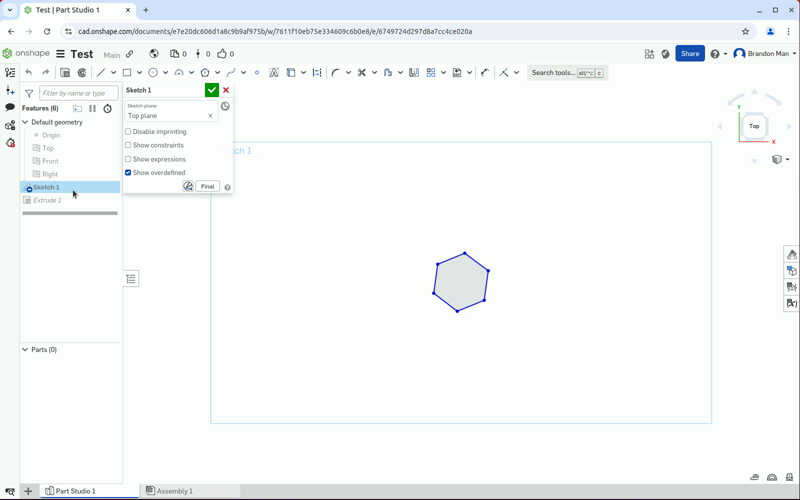
mouse_move(229, 92)
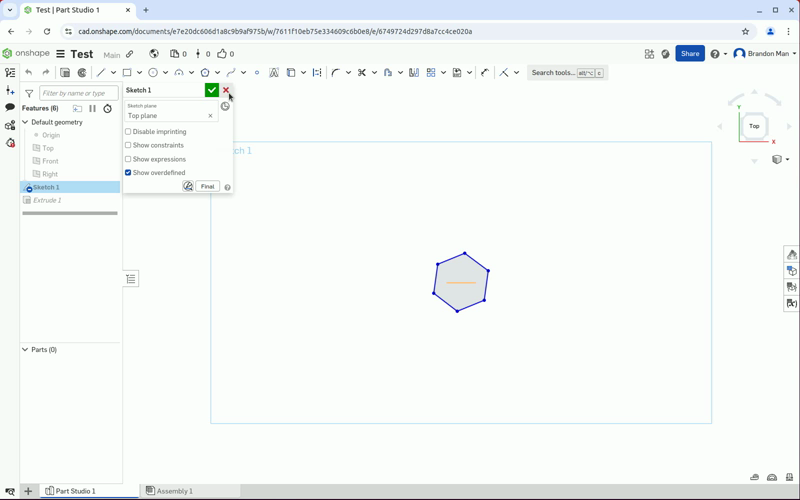
click(229, 92)
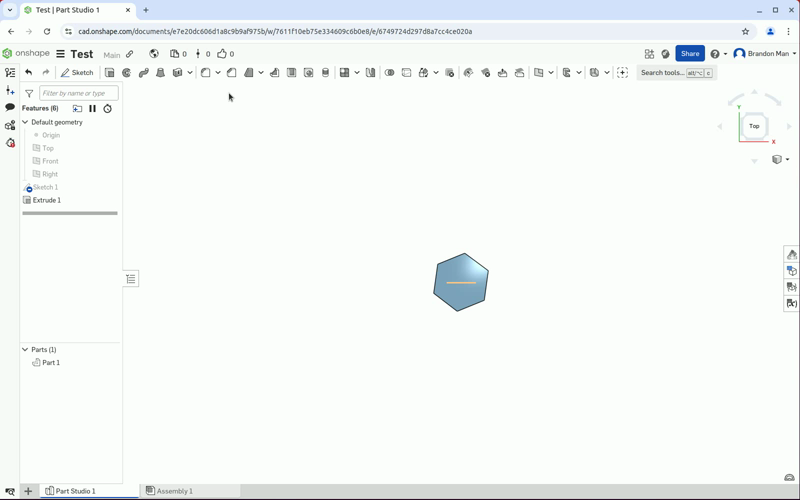
mouse_move(73, 352)
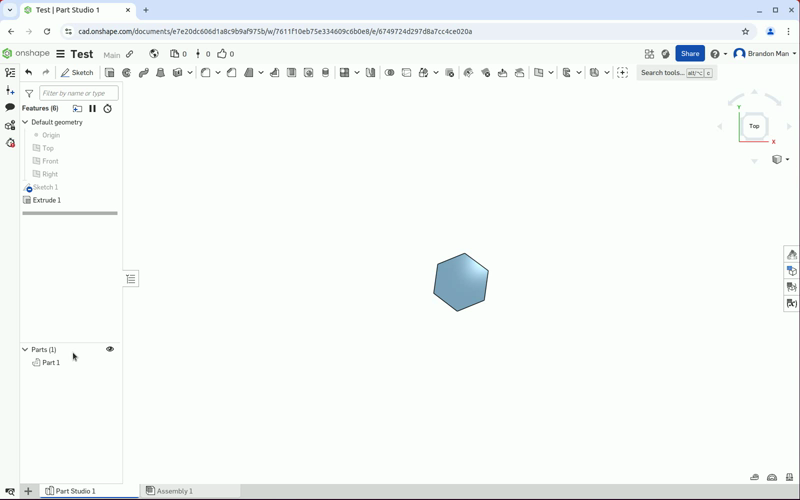
key(y)
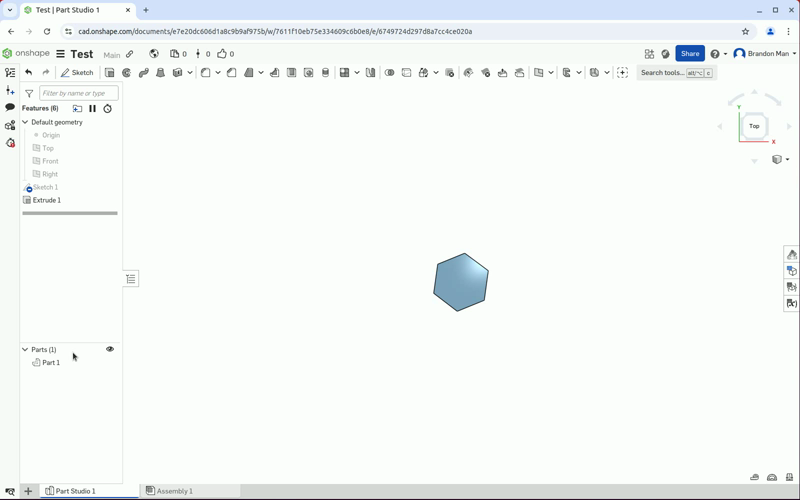
key(shift+p)
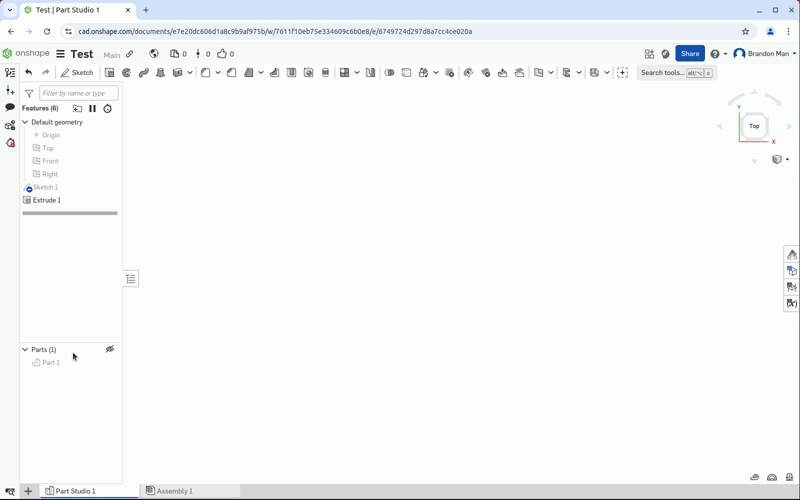
key(space)
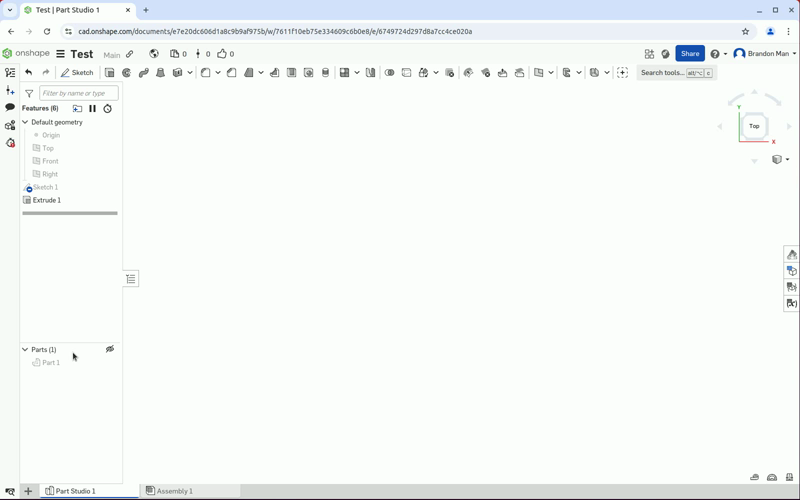
key_down(shift)
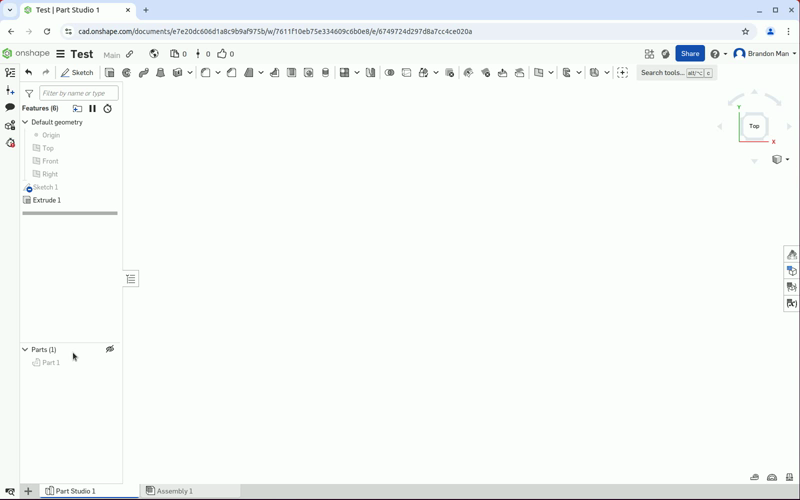
key(up)
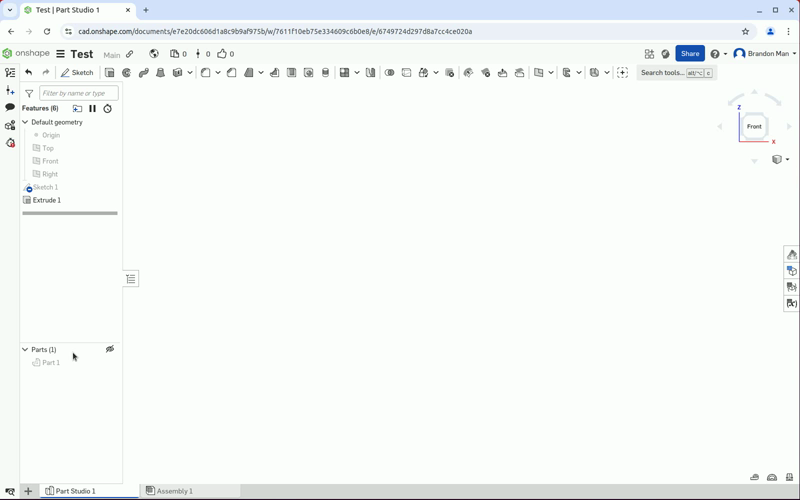
key_up(shift)
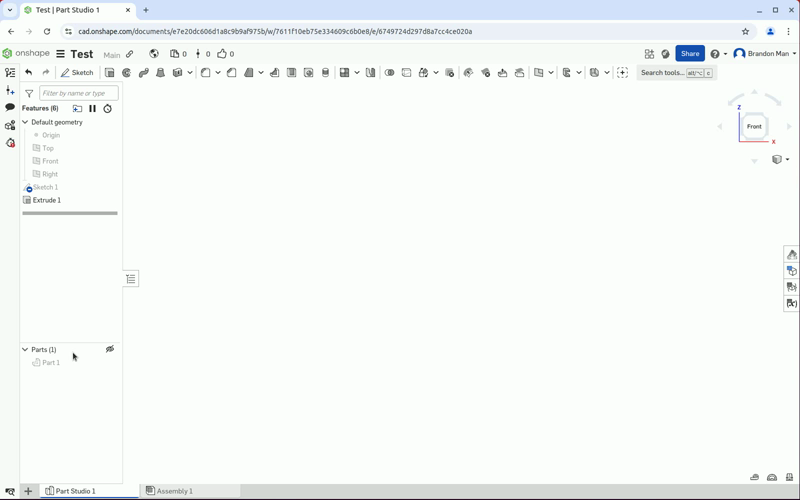
key(space)
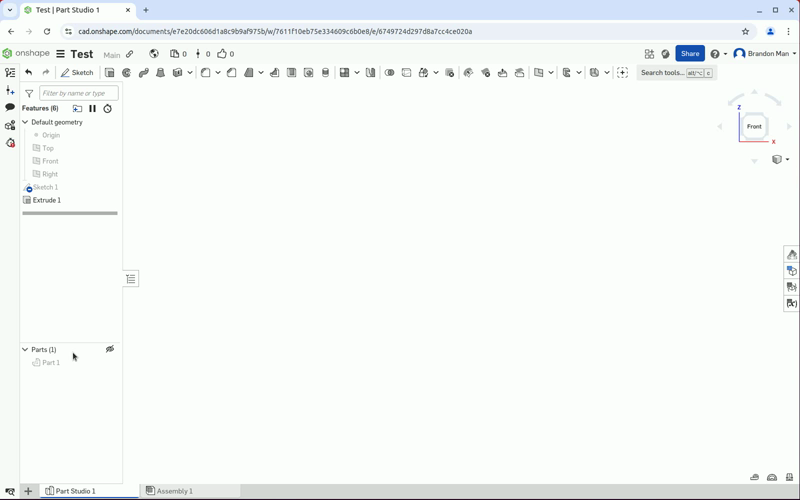
key_down(shift)
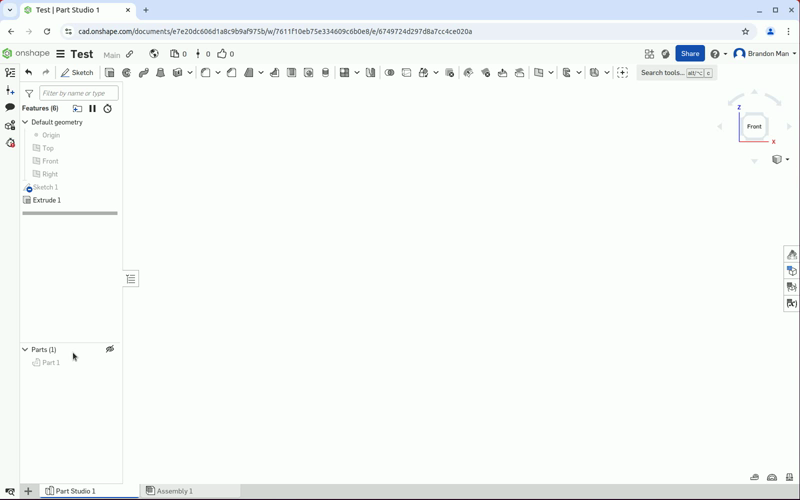
key(left)
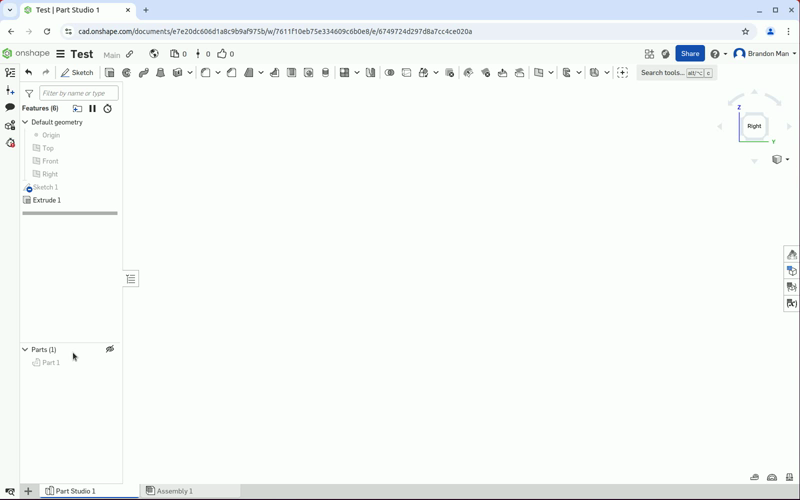
key_up(shift)
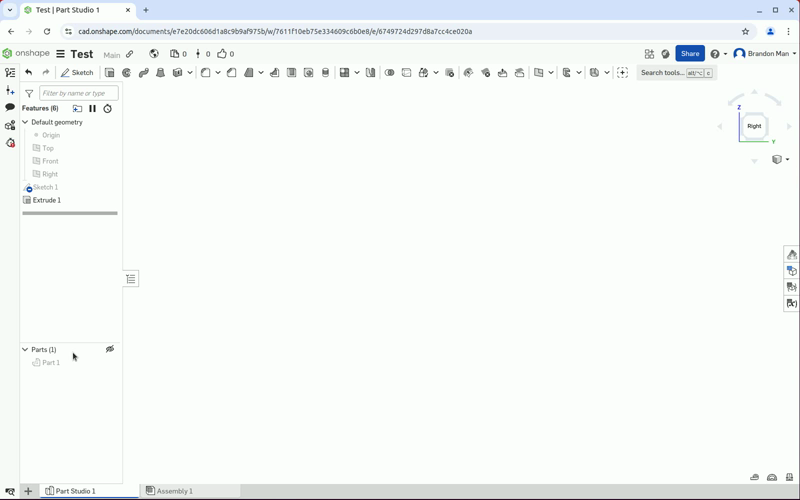
mouse_move(73, 352)
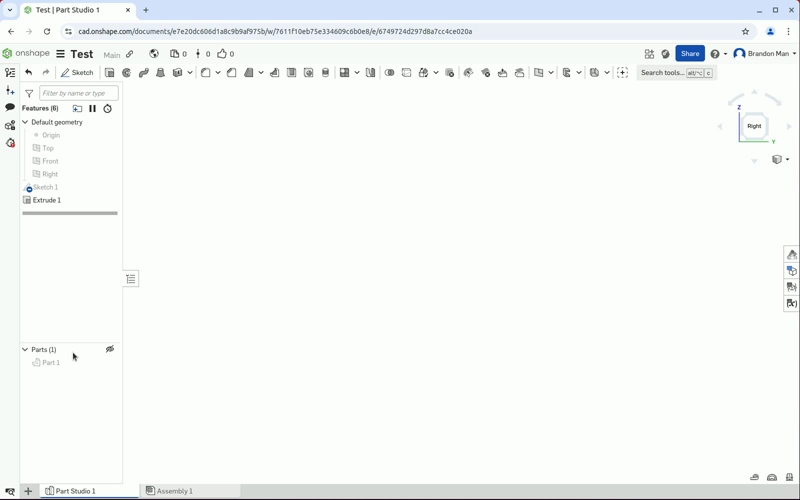
key(shift+y)
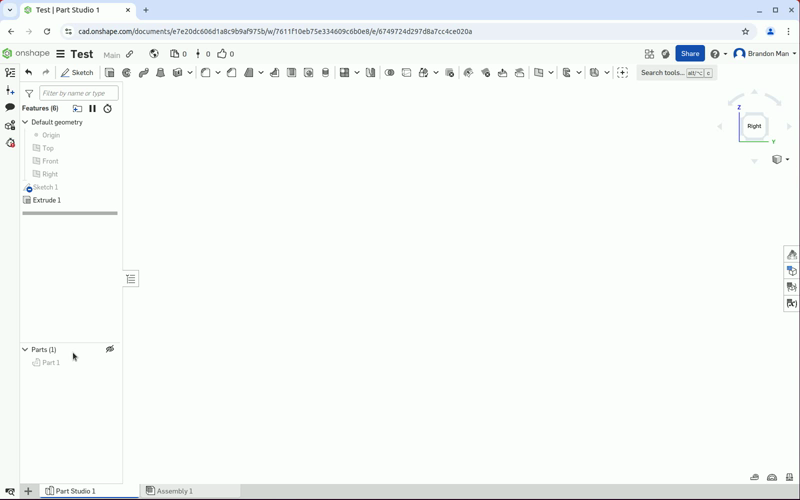
key(shift+s)
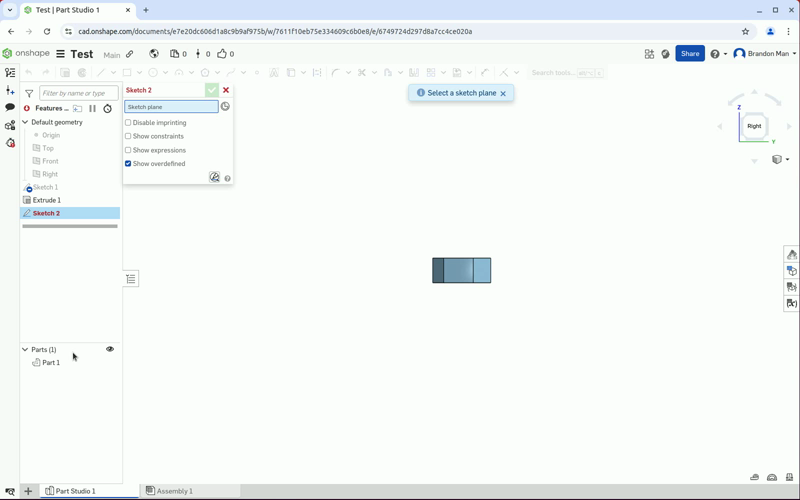
mouse_move(73, 176)
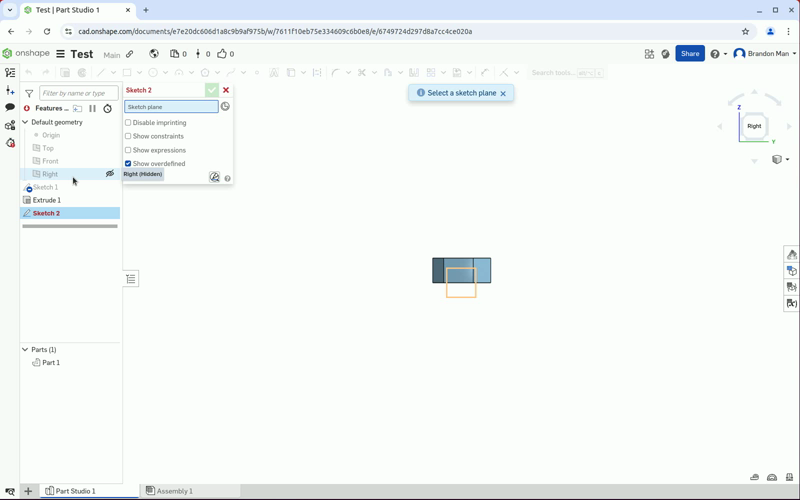
click(73, 176)
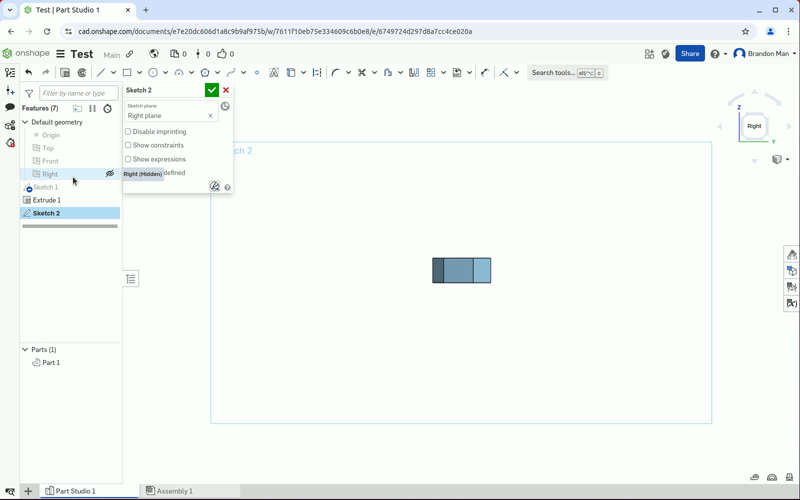
mouse_move(73, 352)
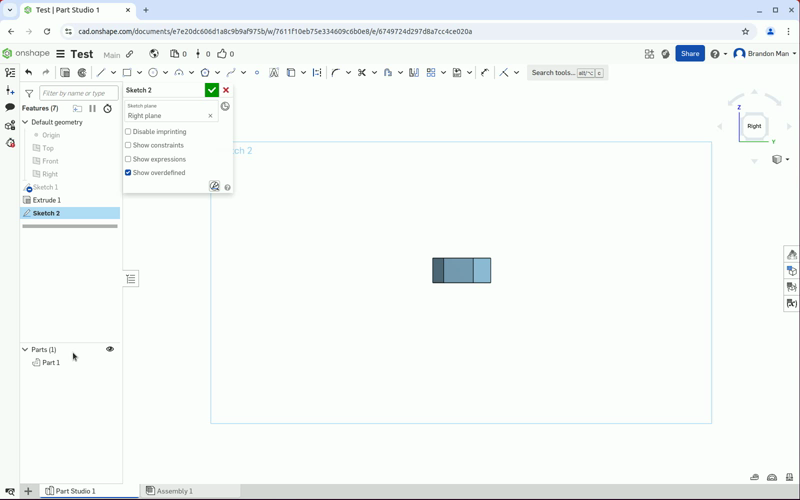
key(y)
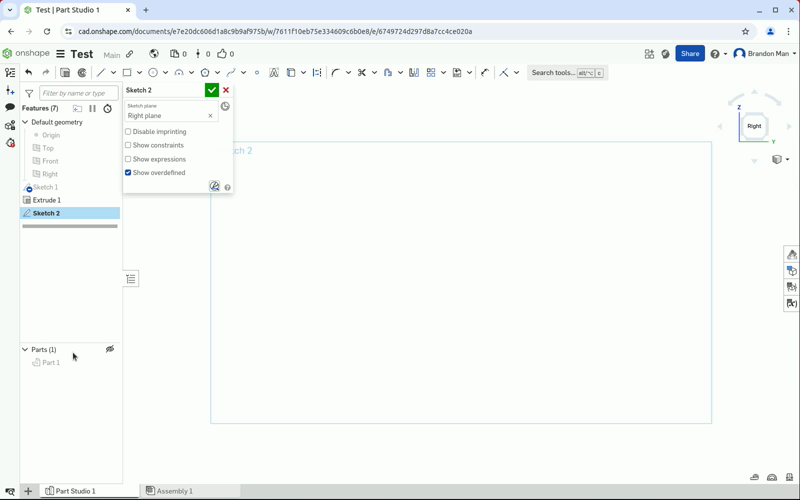
key(l)
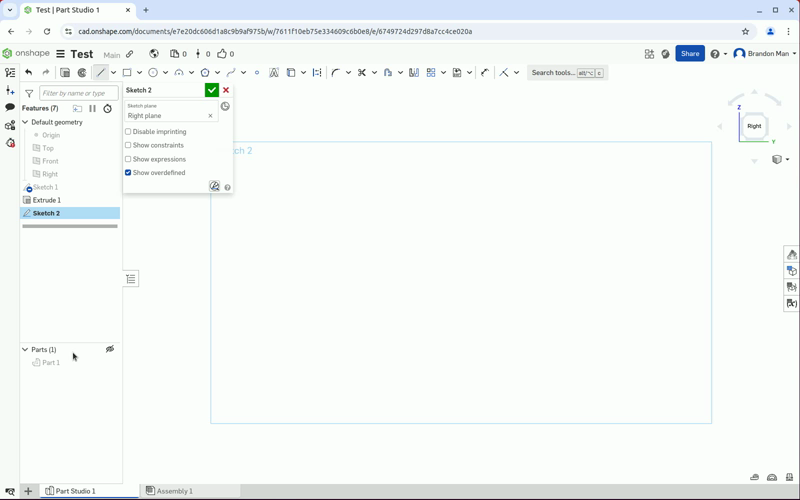
key_down(shift)
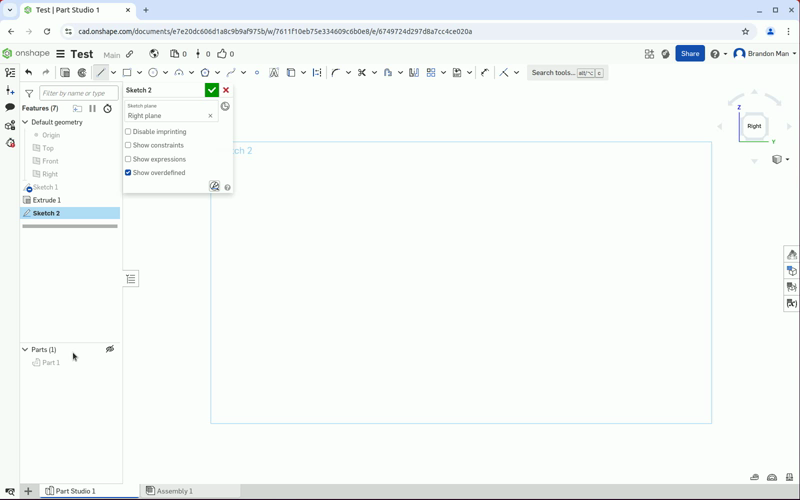
mouse_move(423, 282)
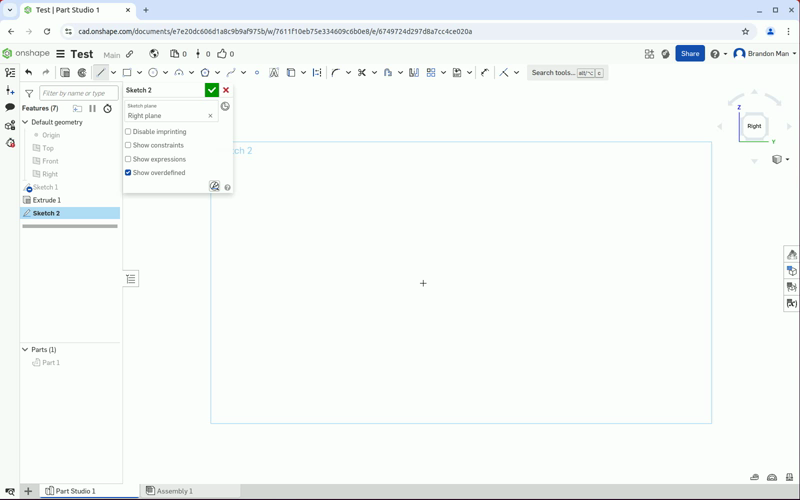
click(423, 282)
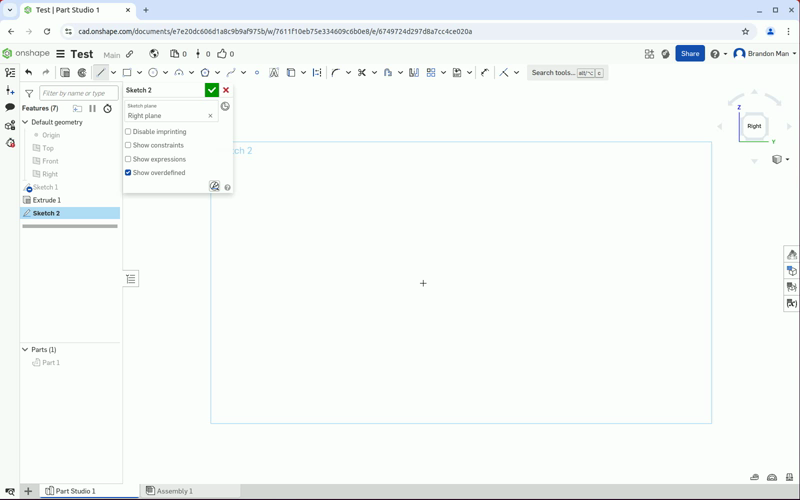
key_up(shift)
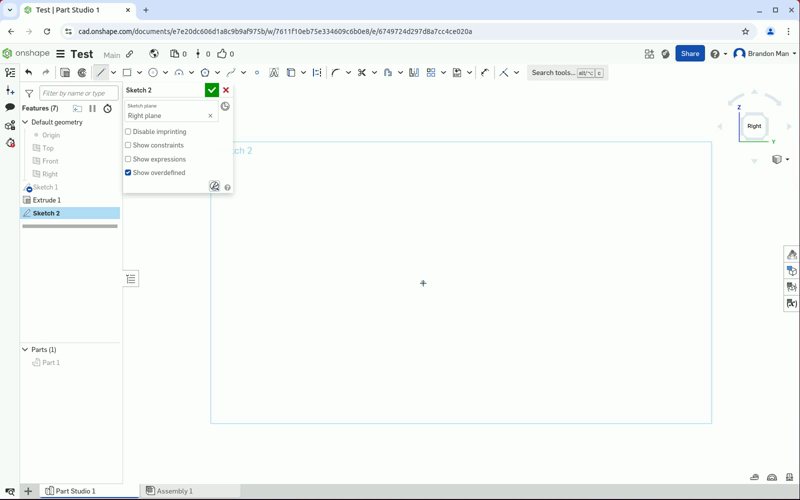
key_down(shift)
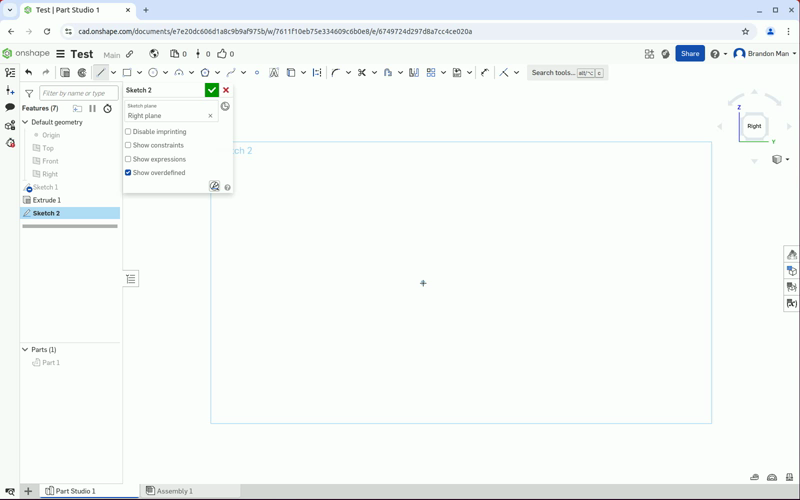
mouse_move(453, 282)
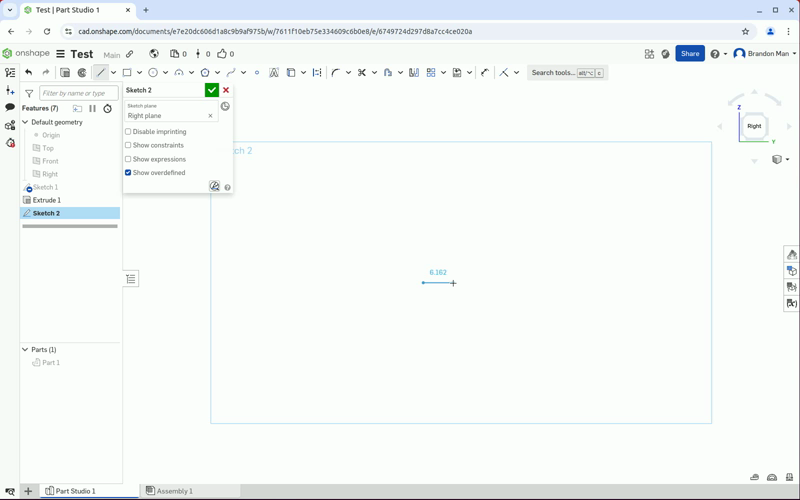
mouse_move(461, 282)
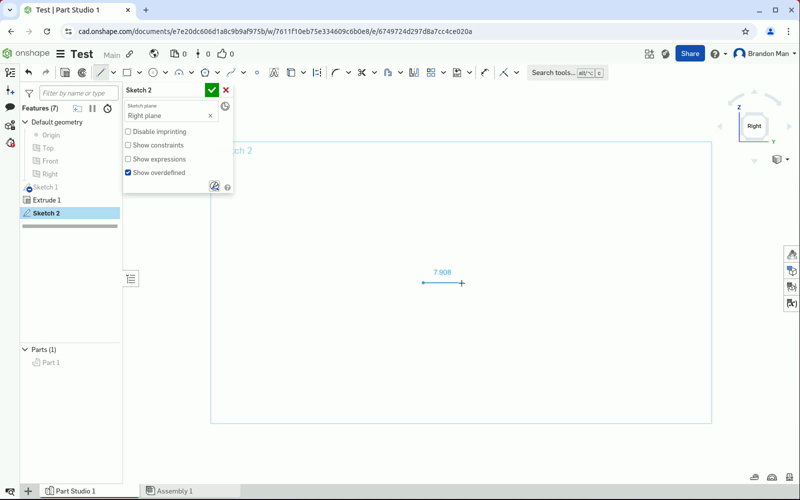
click(461, 282)
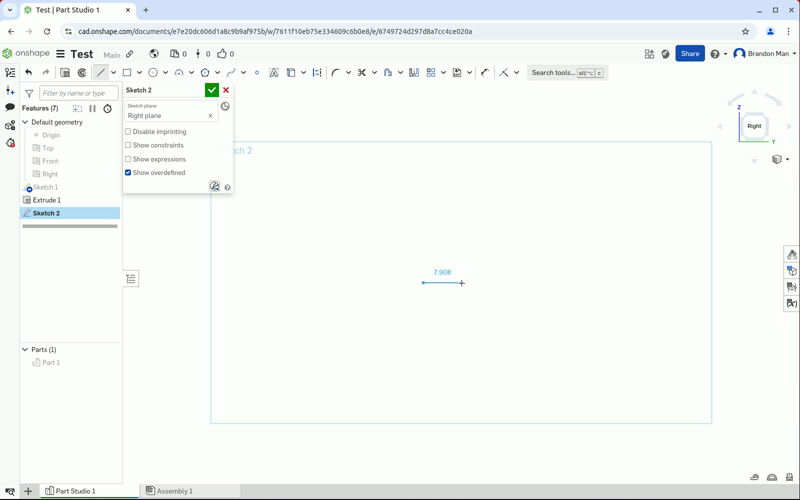
key_up(shift)
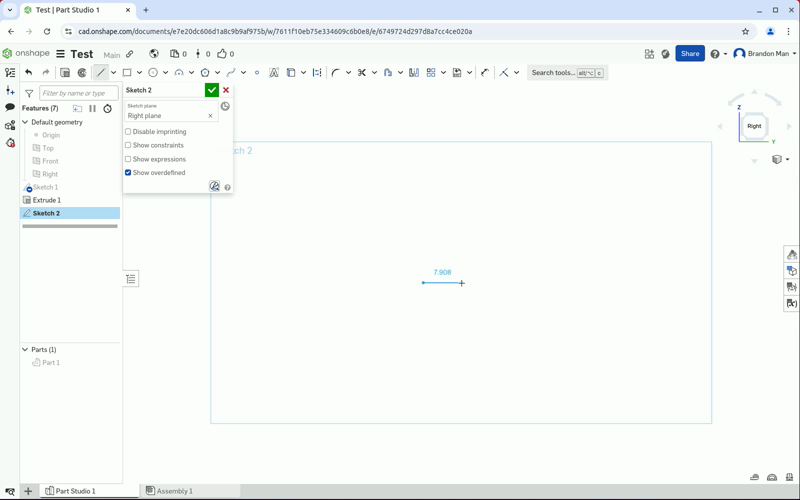
key_down(shift)
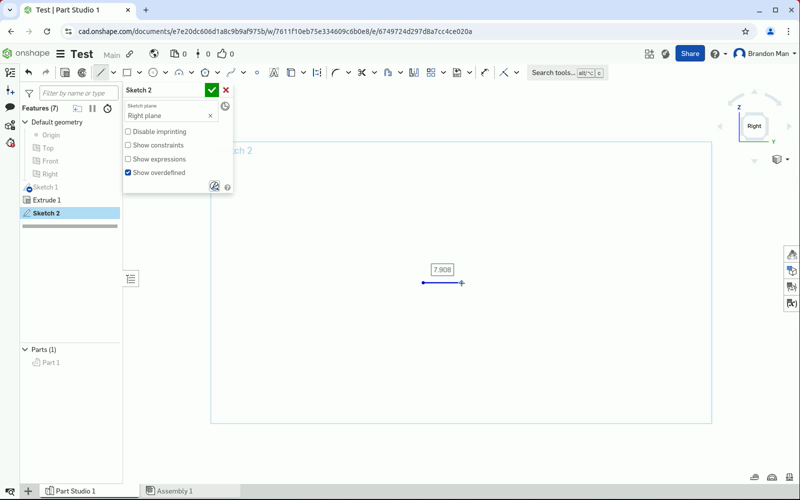
mouse_move(491, 282)
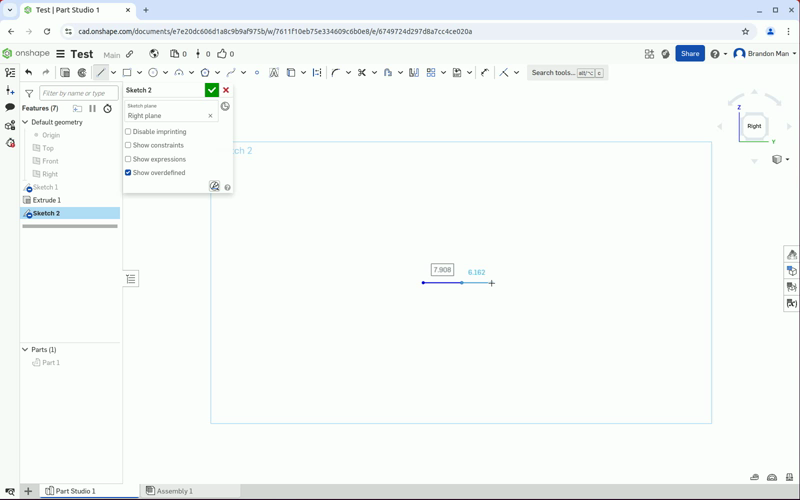
mouse_move(461, 245)
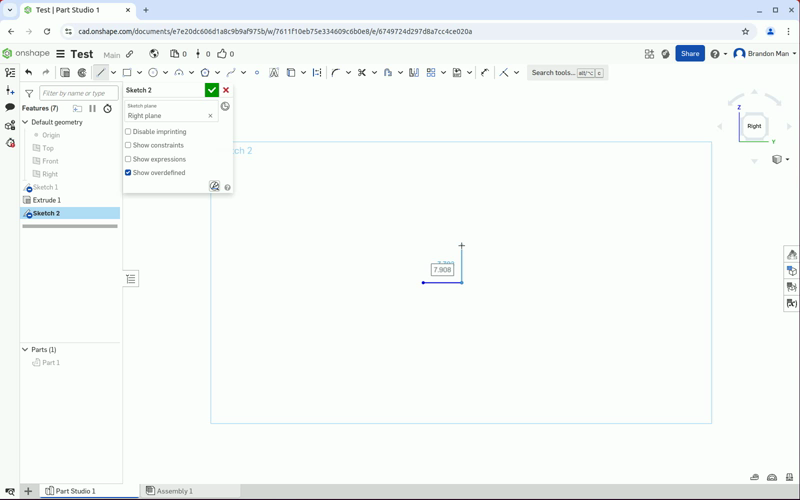
click(461, 245)
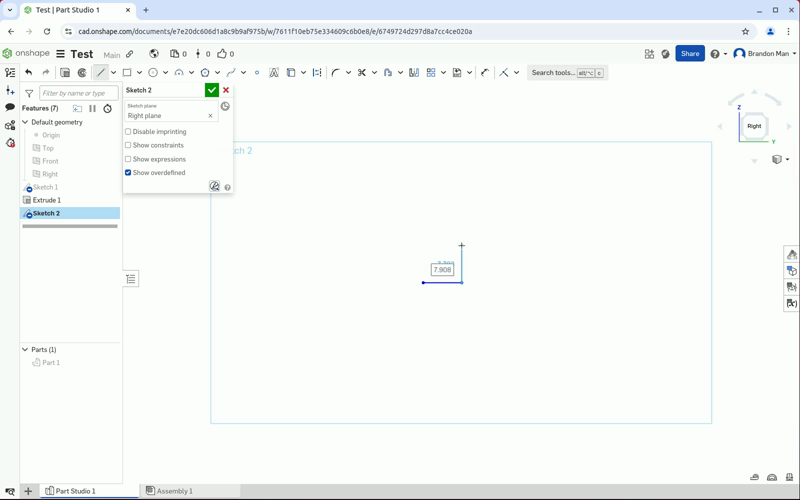
key_up(shift)
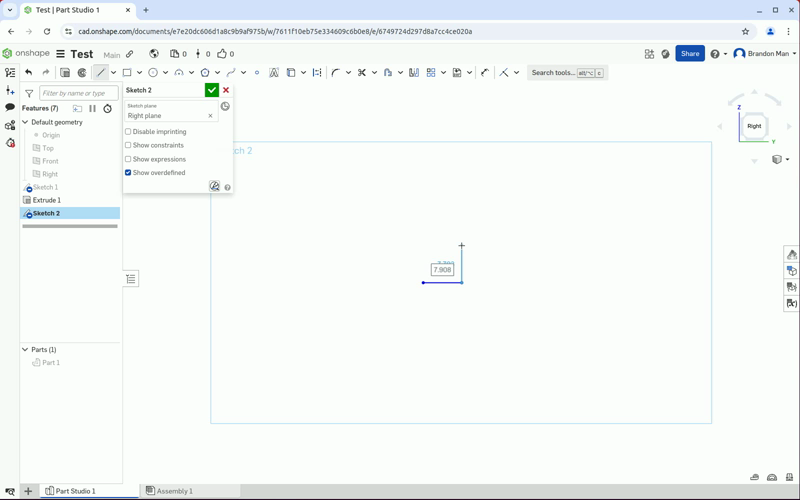
key_down(shift)
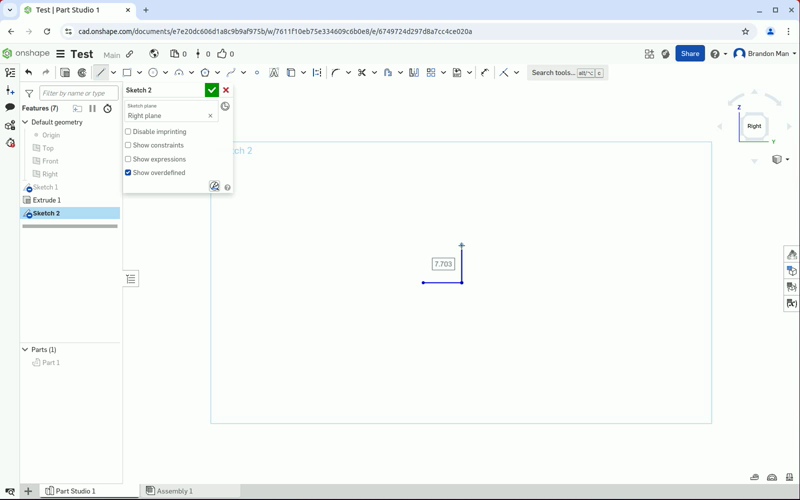
mouse_move(491, 245)
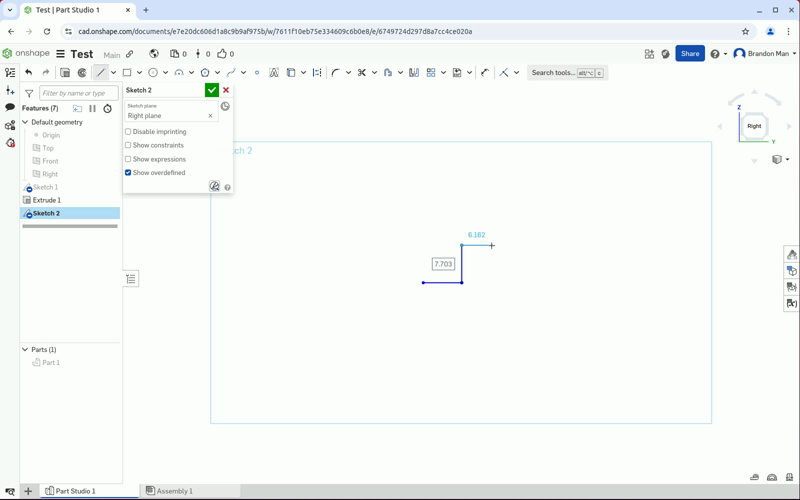
mouse_move(423, 245)
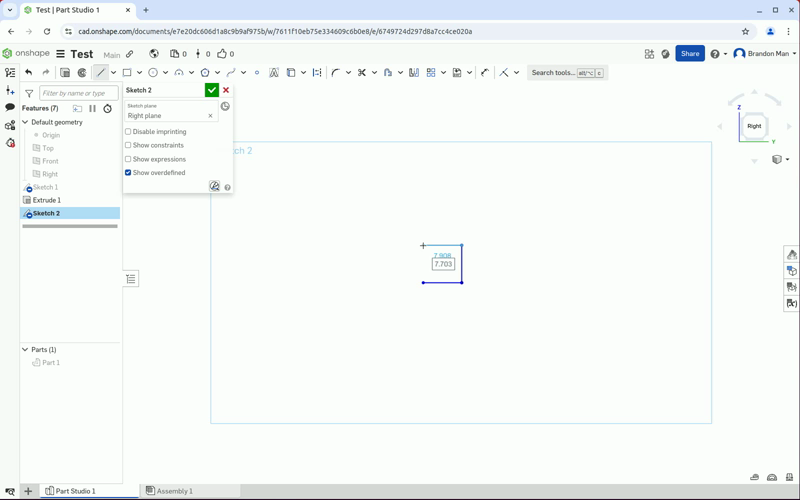
click(423, 245)
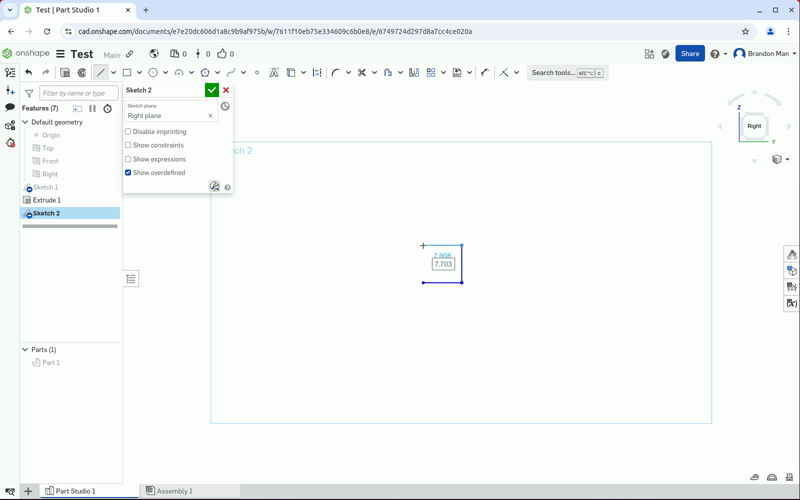
key_up(shift)
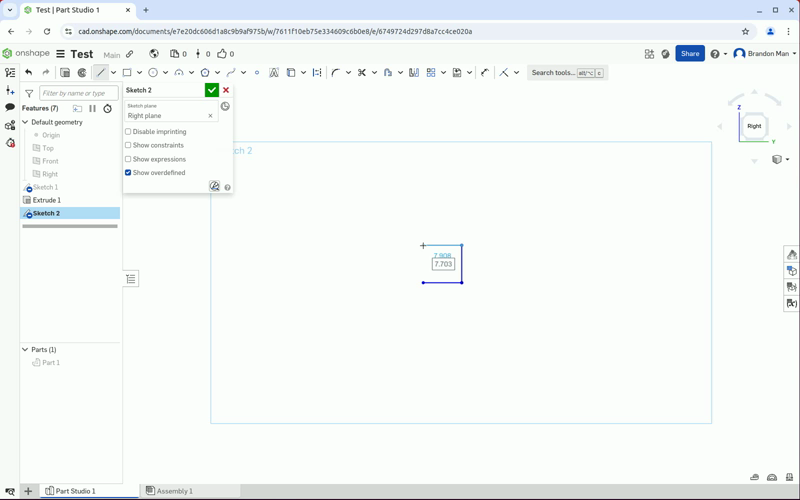
mouse_move(453, 245)
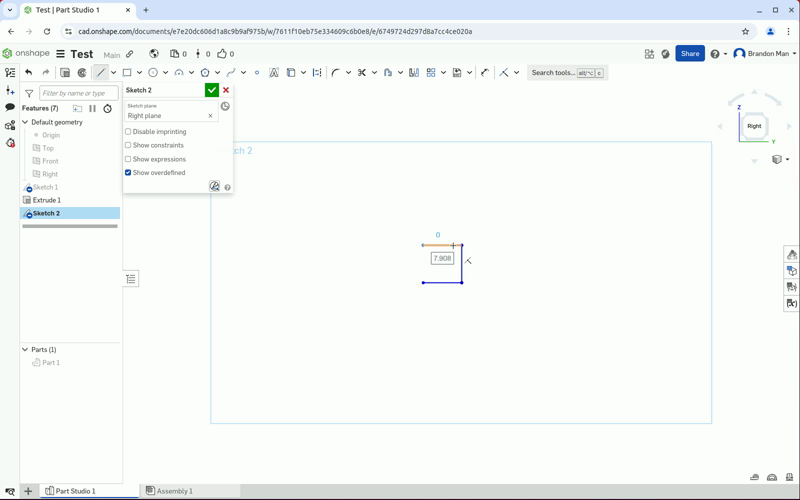
key_down(shift)
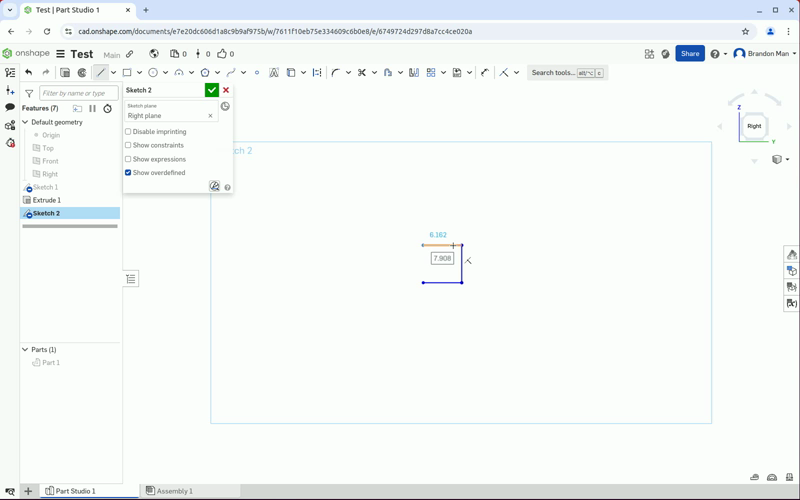
mouse_move(423, 282)
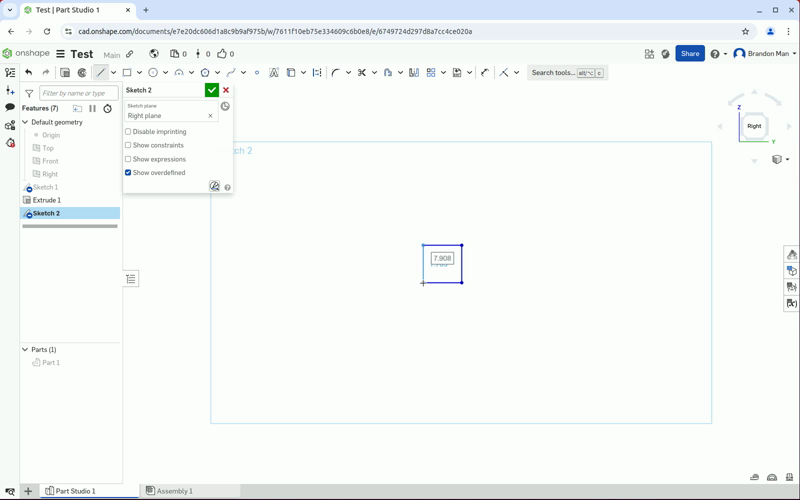
key_up(shift)
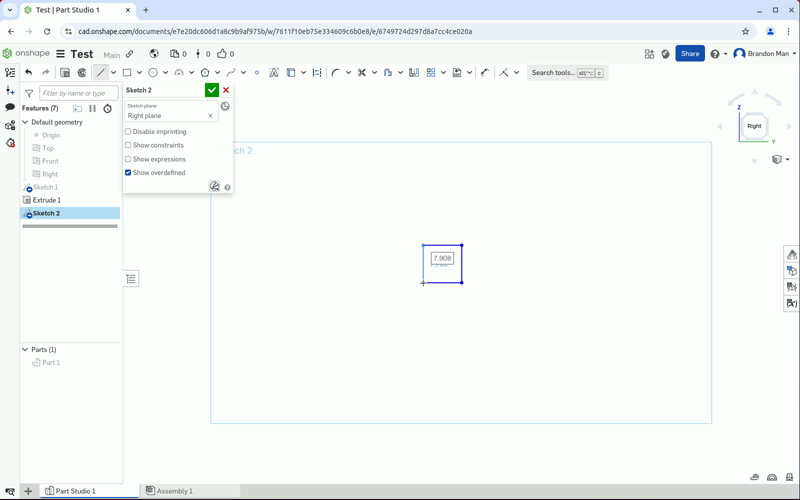
click(423, 282)
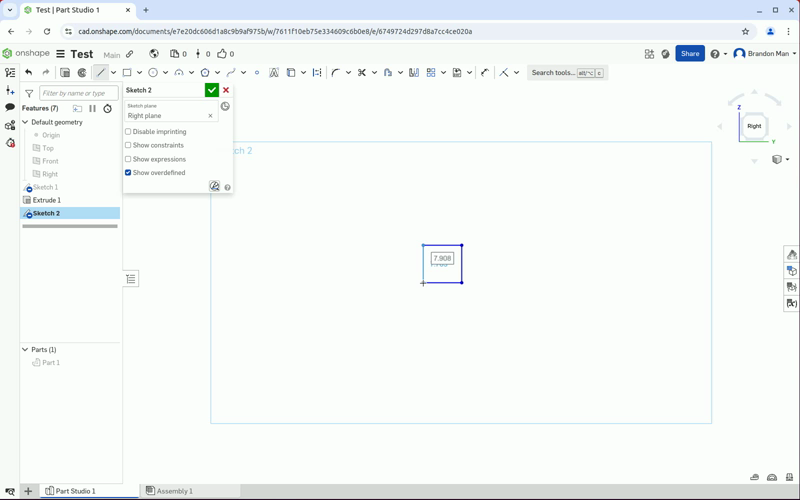
key(esc)
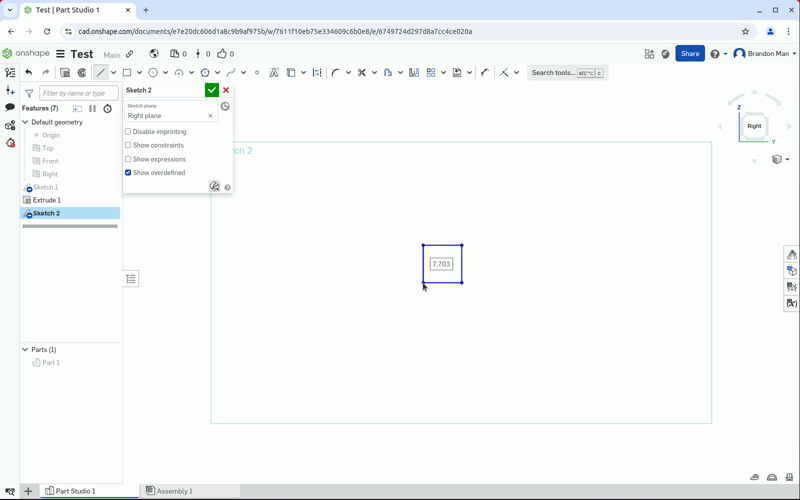
mouse_move(458, 274)
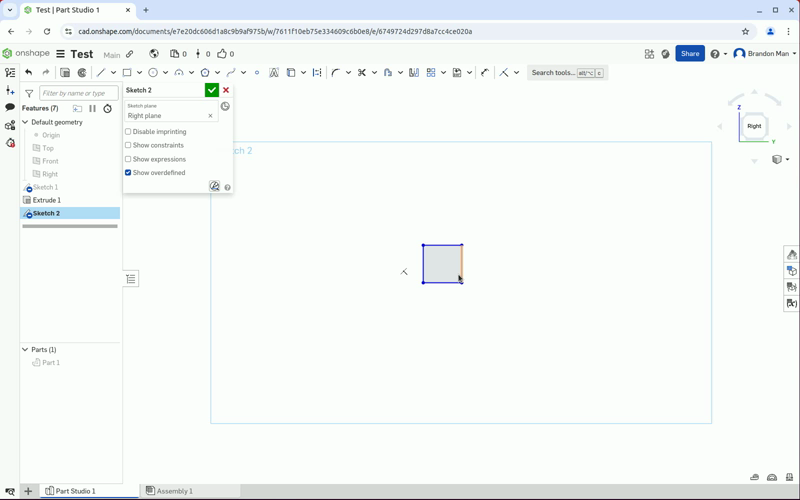
scroll(6)
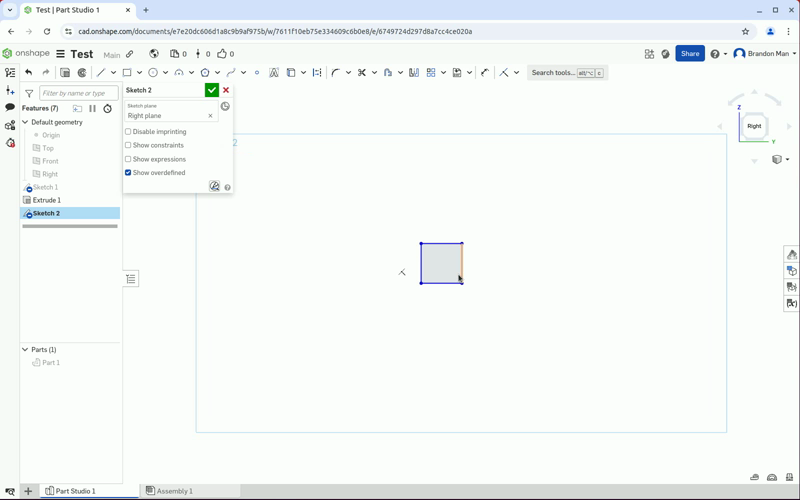
scroll(6)
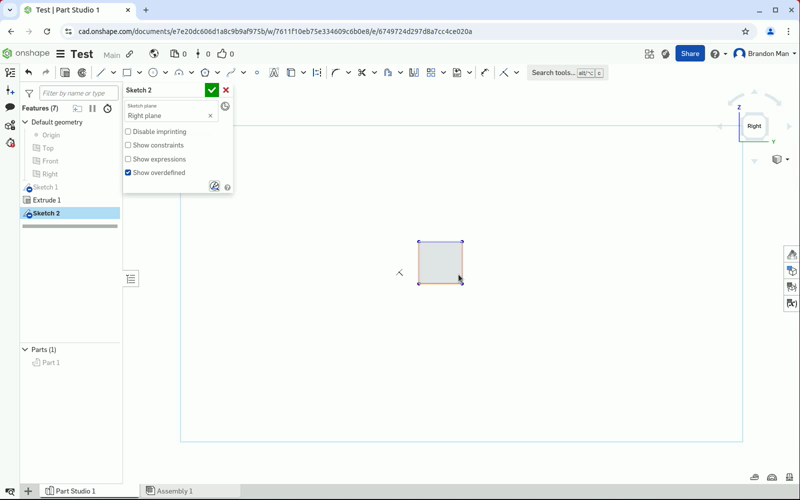
scroll(6)
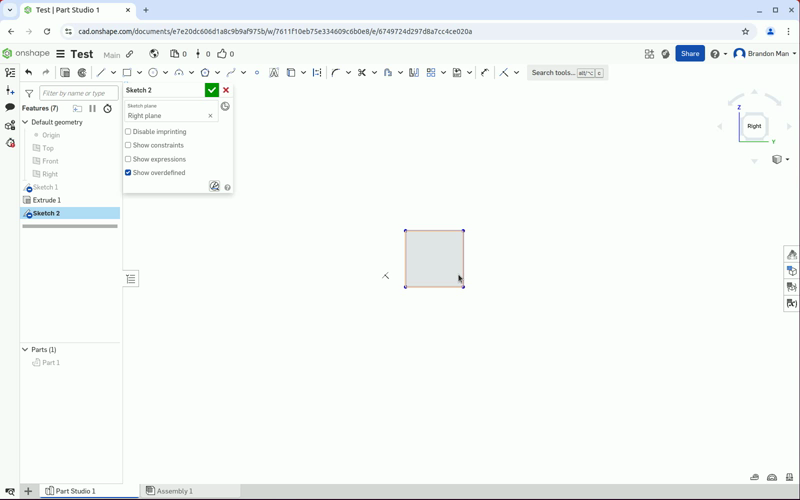
scroll(6)
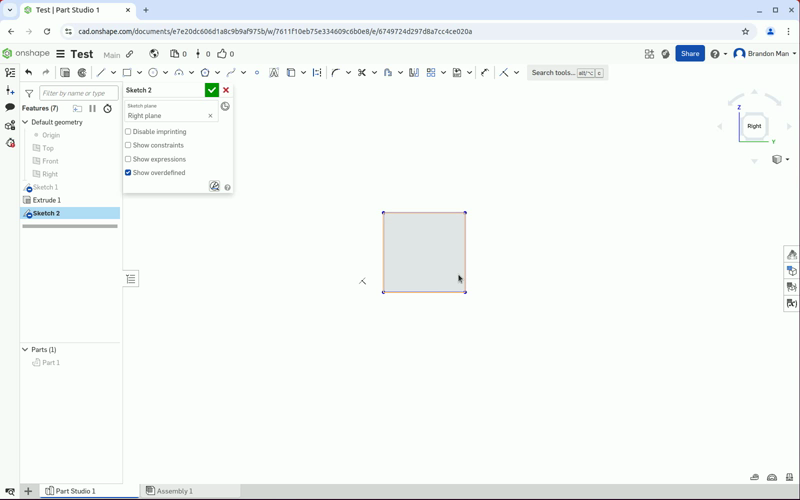
scroll(6)
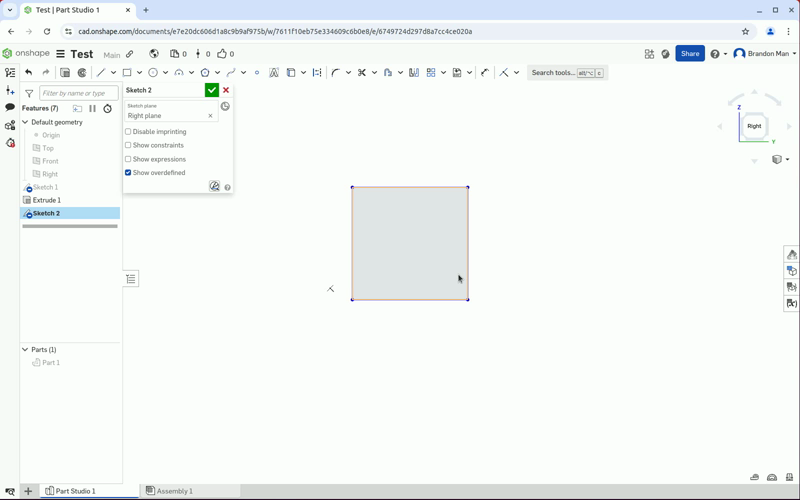
scroll(6)
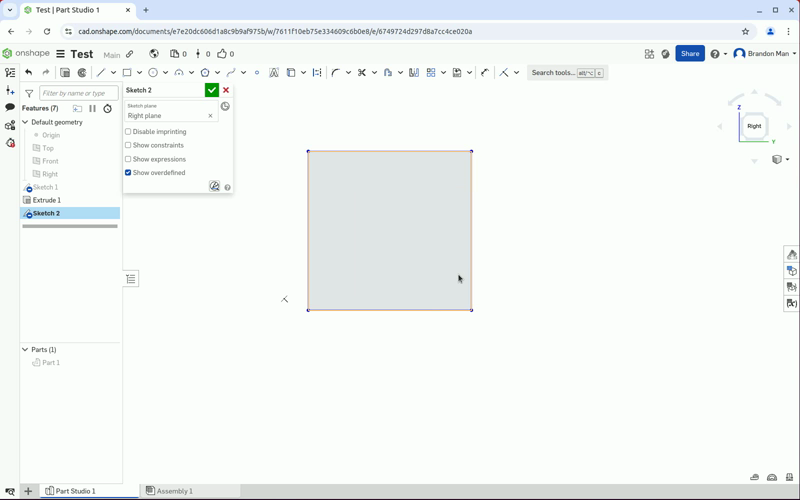
scroll(6)
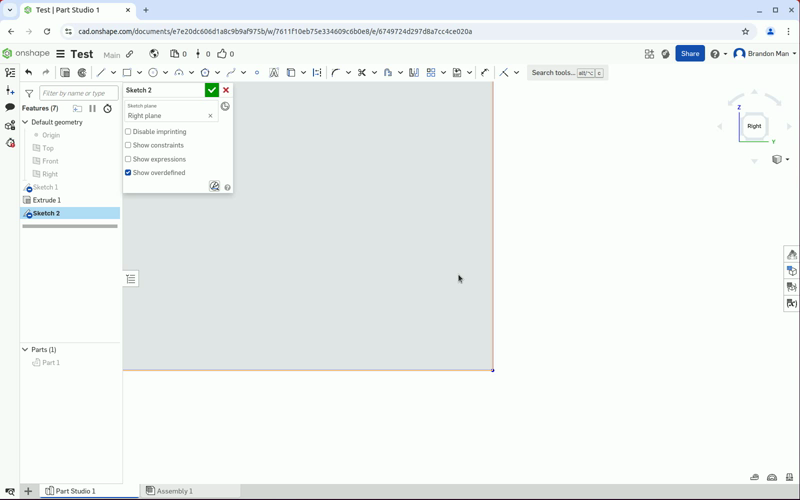
click(458, 274)
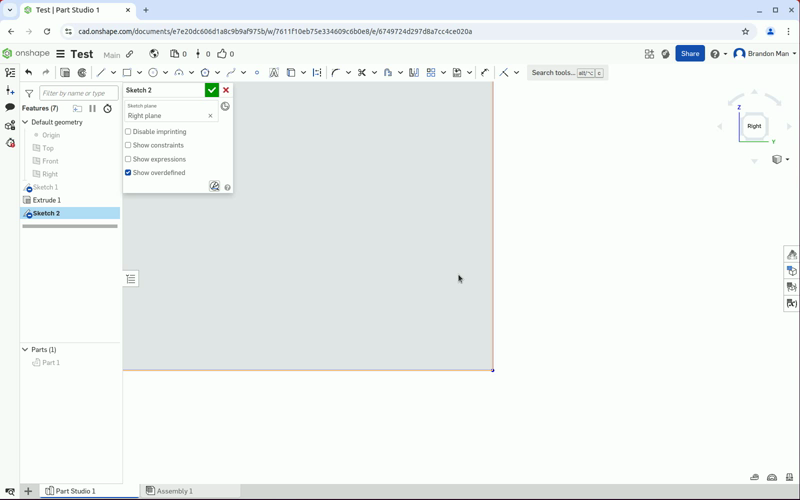
scroll(-6)
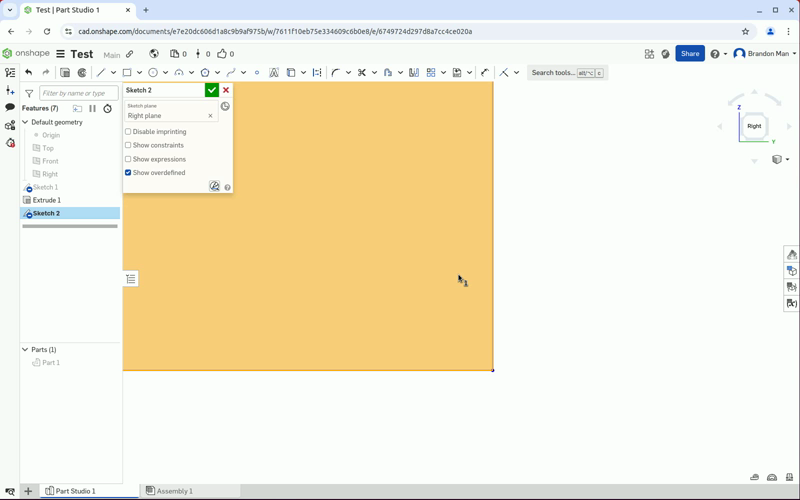
scroll(-6)
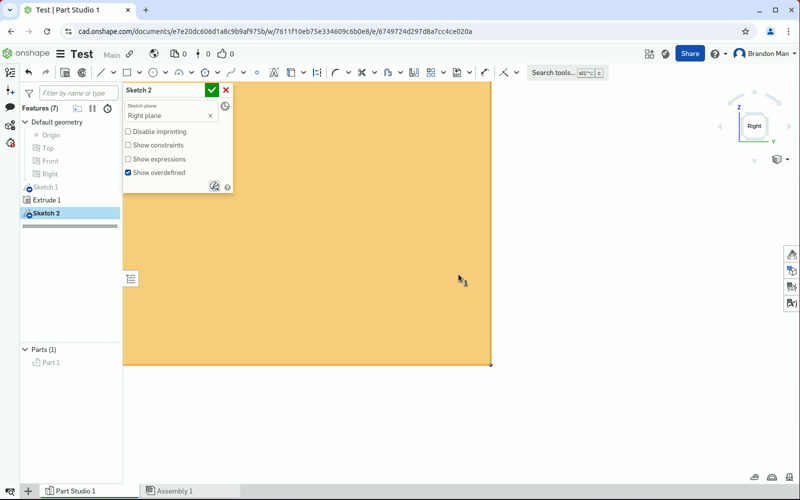
scroll(-6)
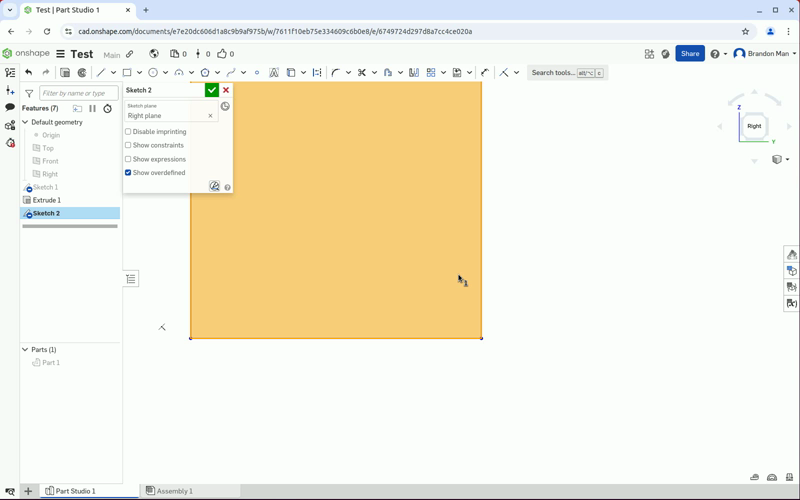
scroll(-6)
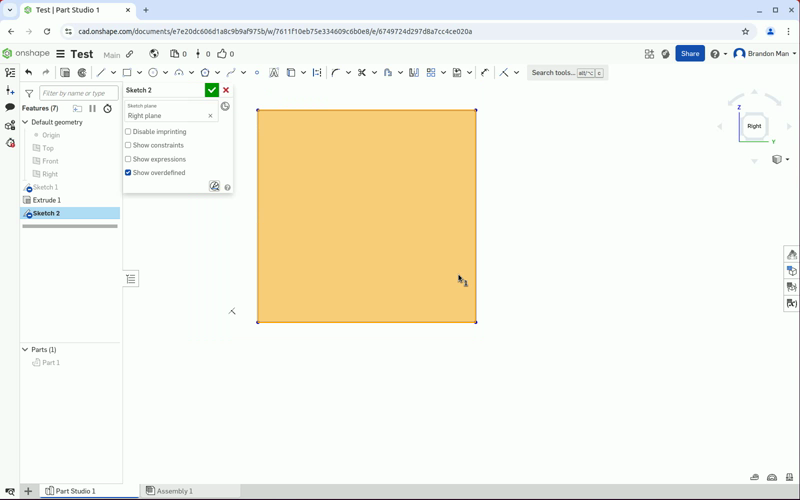
scroll(-6)
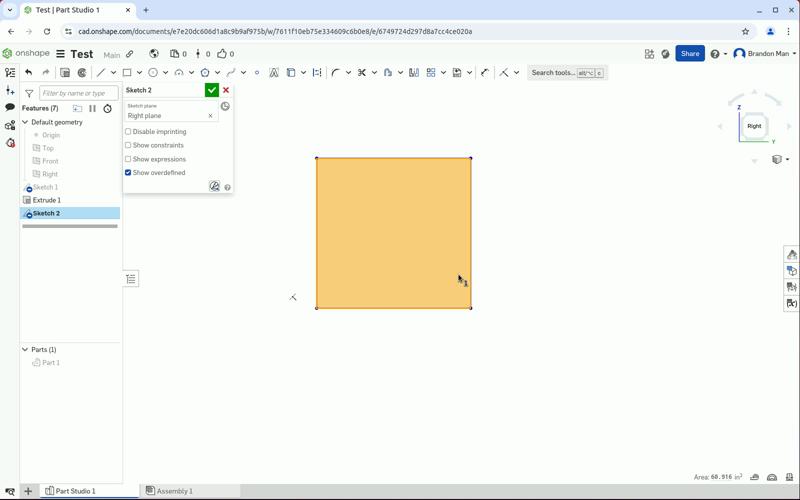
scroll(-6)
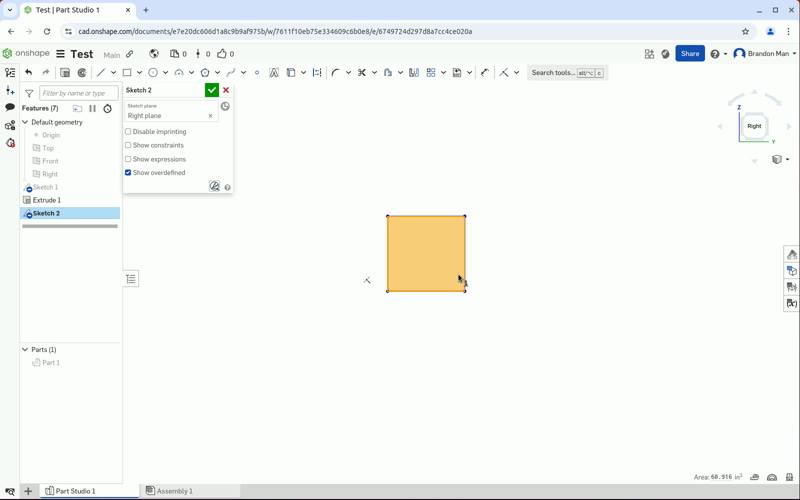
scroll(-6)
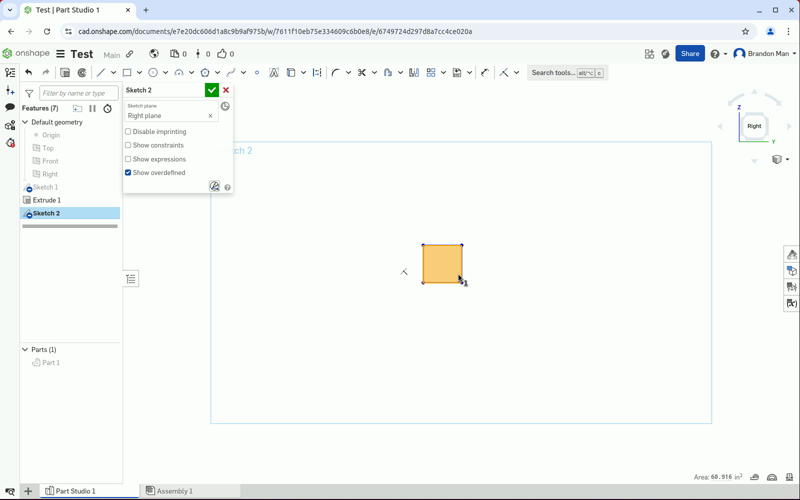
mouse_move(73, 352)
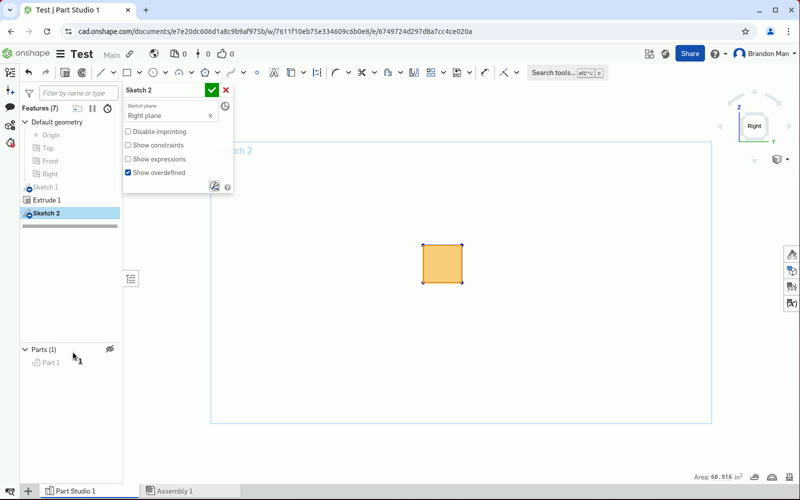
key(shift+y)
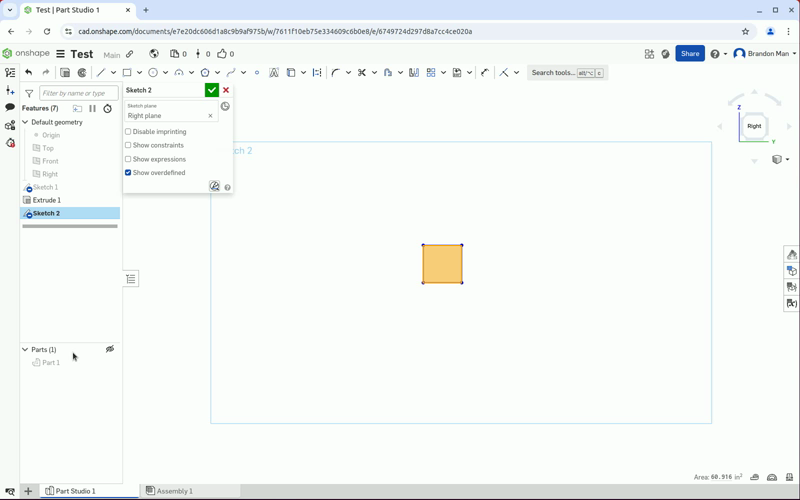
key(shift+e)
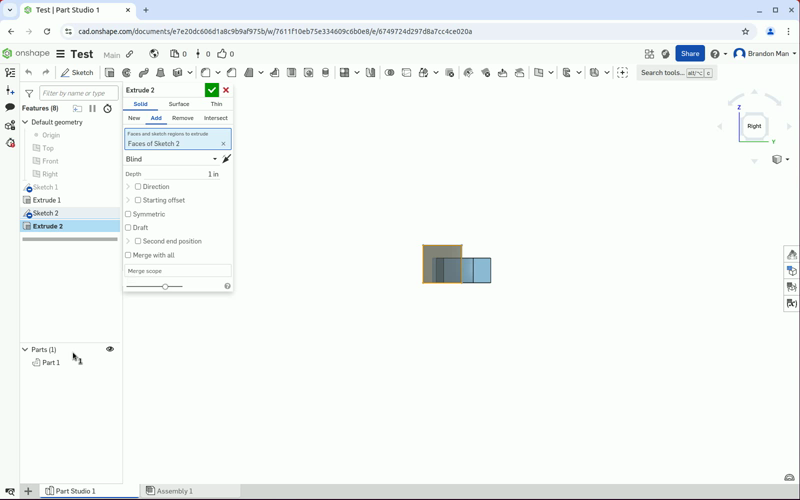
mouse_move(143, 106)
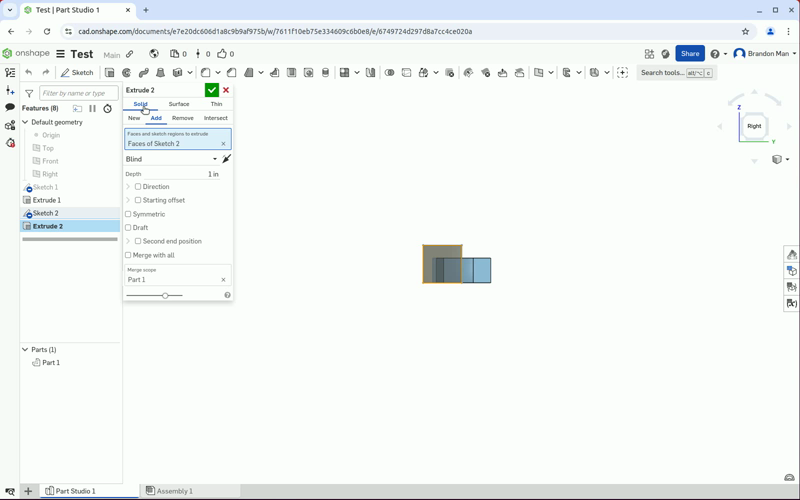
click(143, 106)
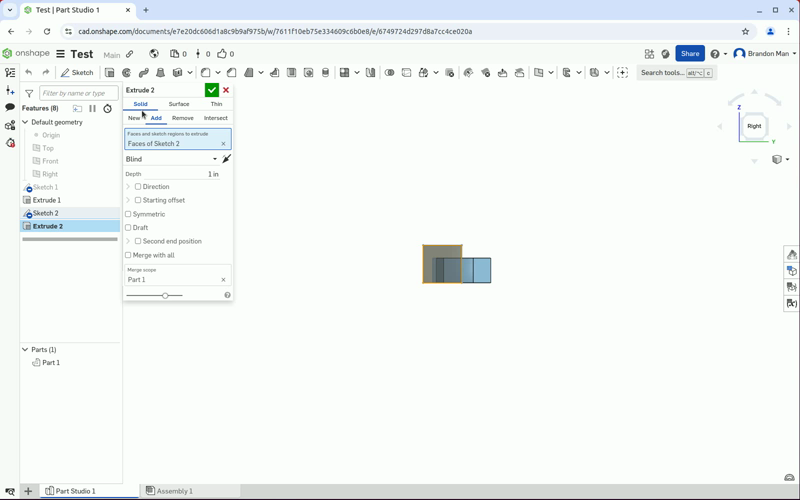
mouse_move(137, 120)
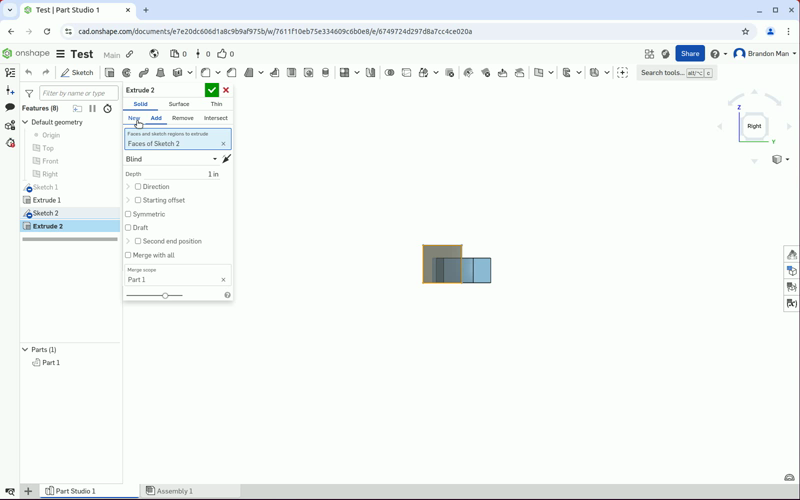
click(137, 120)
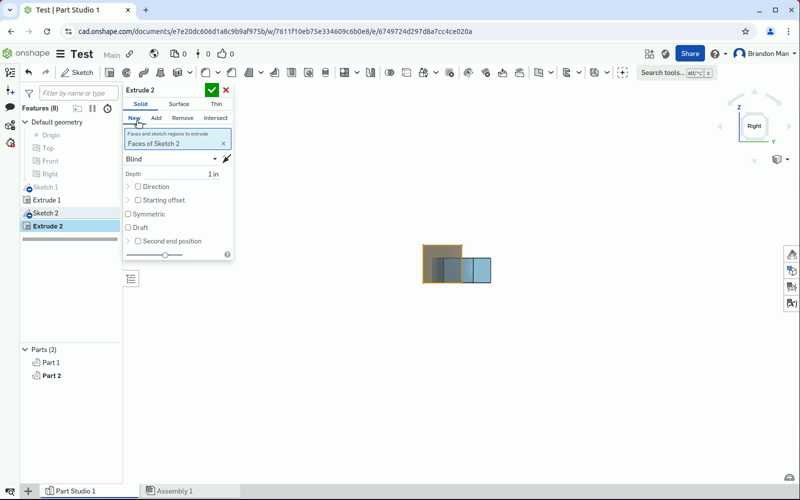
key(tab, 4)
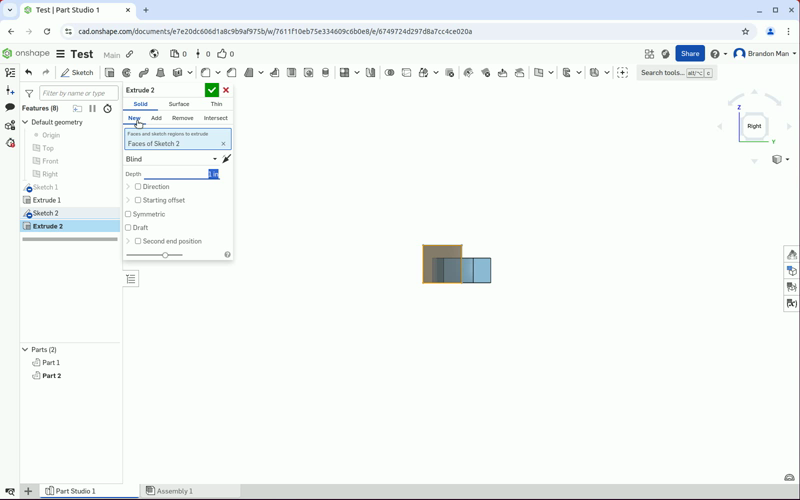
text(20.701)
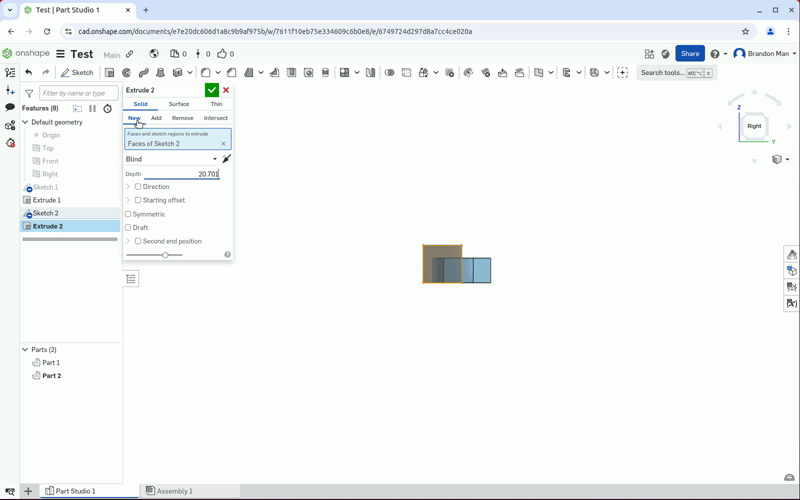
key(enter)
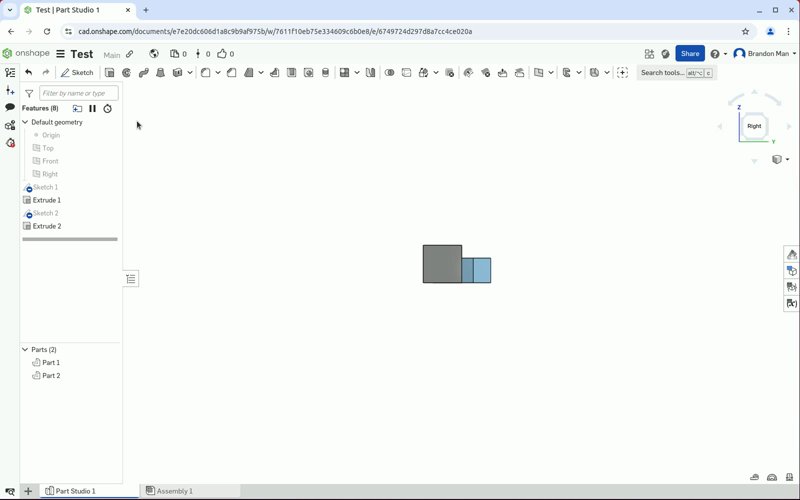
key(shift+h)
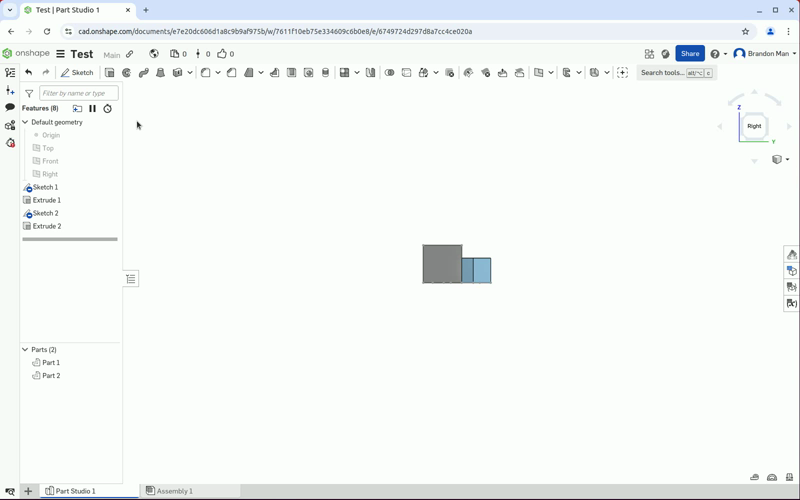
key(shift+h)
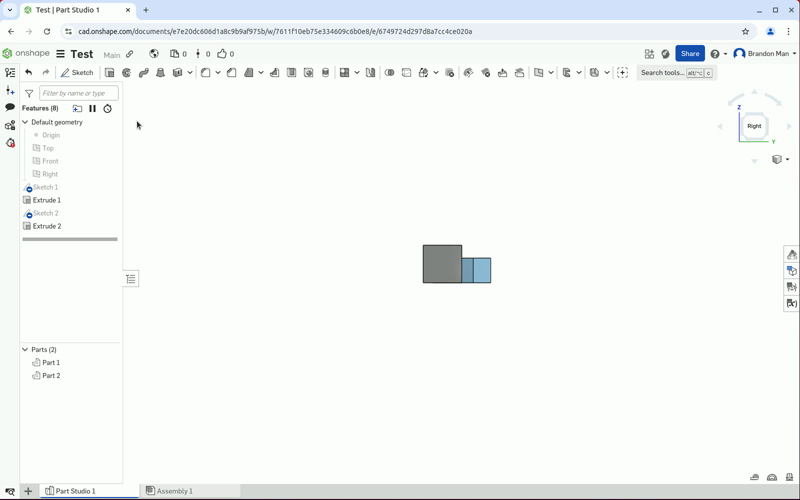
mouse_move(73, 189)
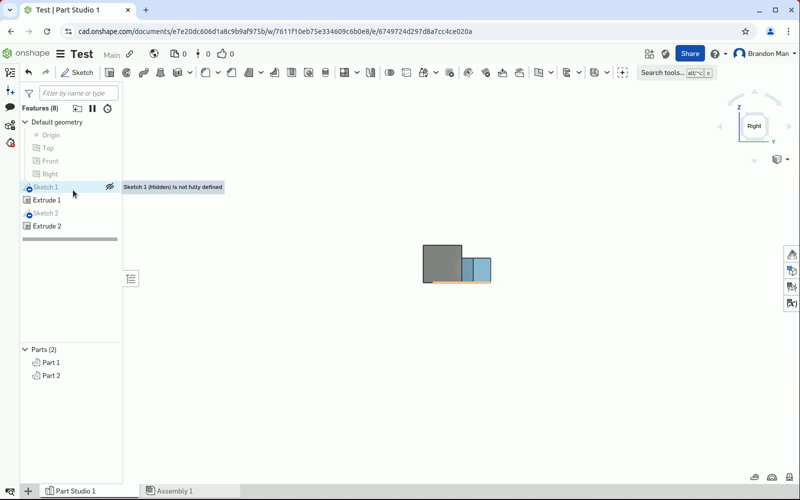
click(73, 189)
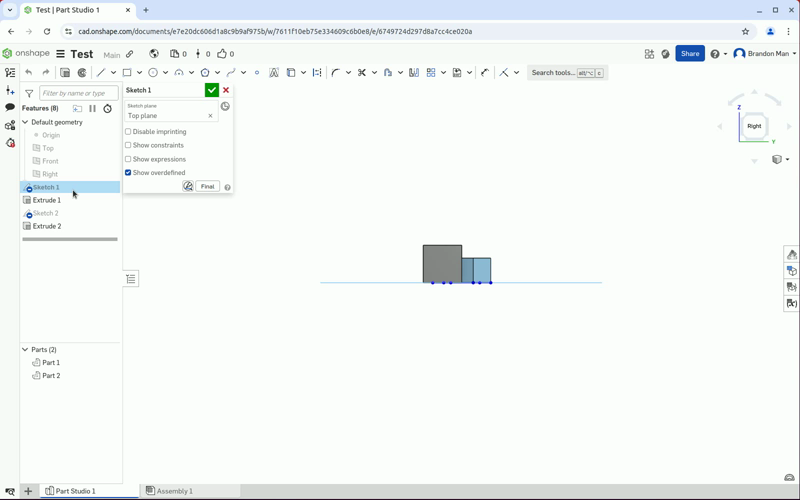
mouse_move(229, 92)
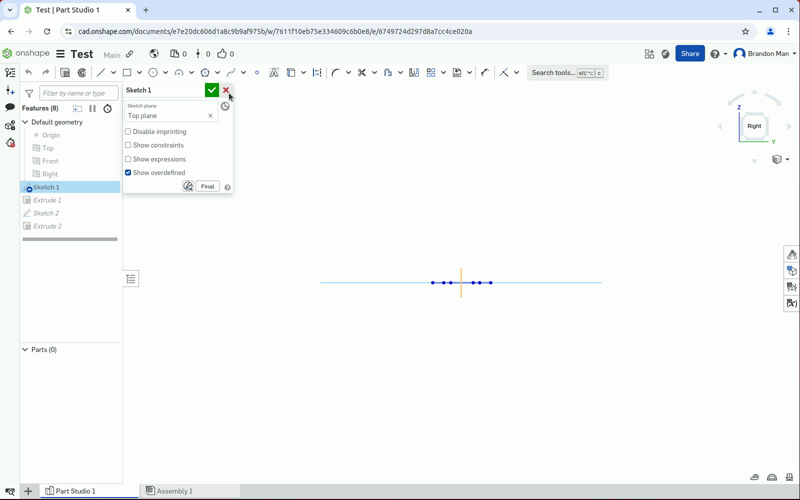
click(229, 92)
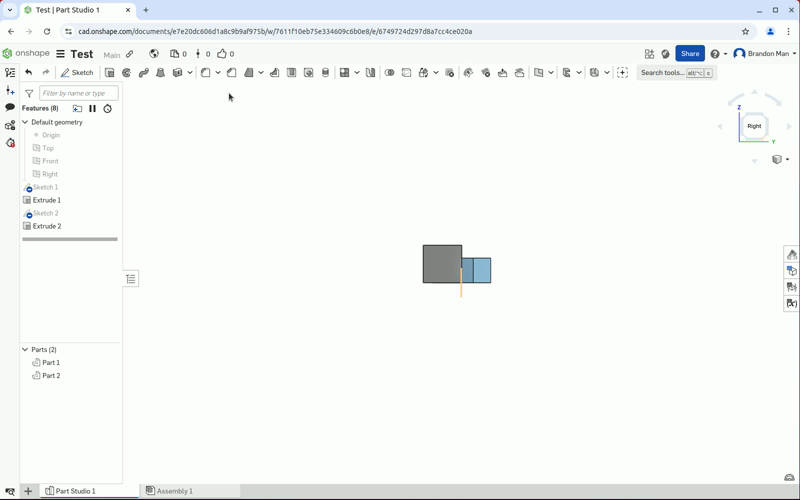
mouse_move(73, 352)
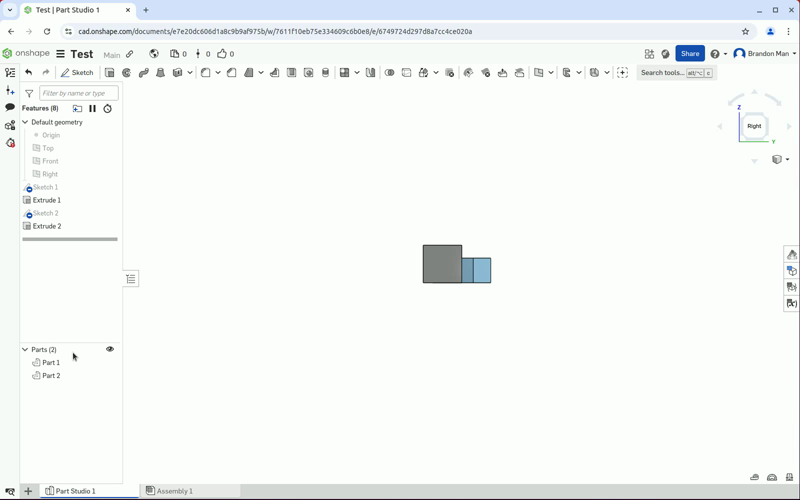
key(y)
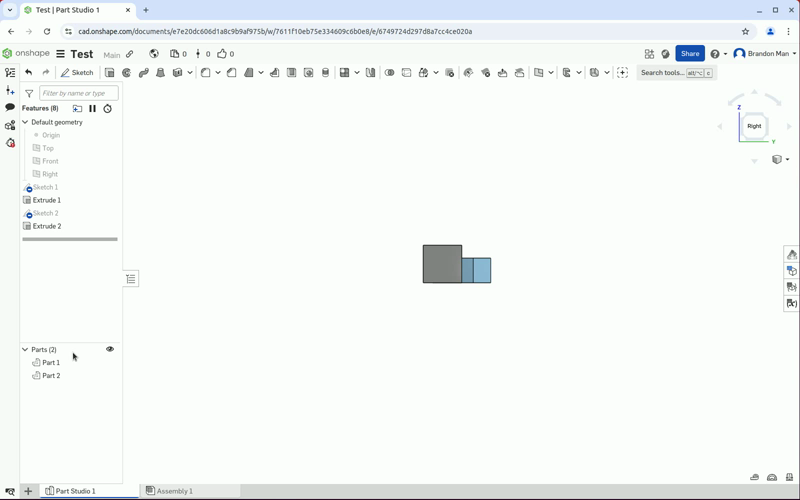
key(shift+p)
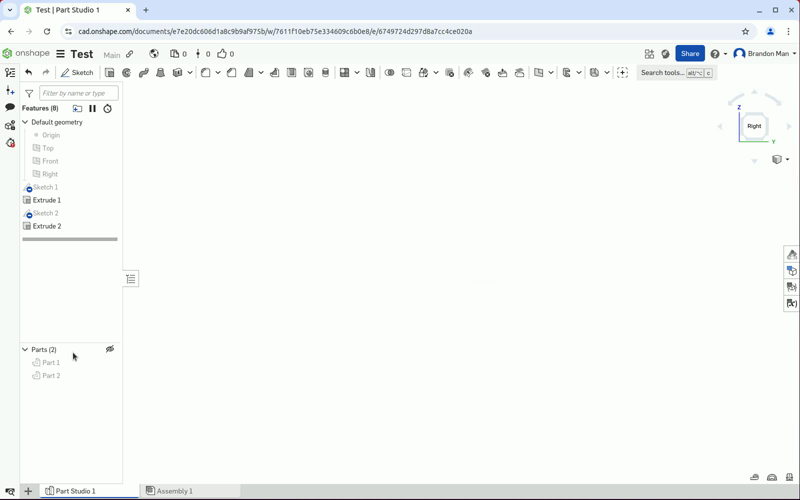
key(space)
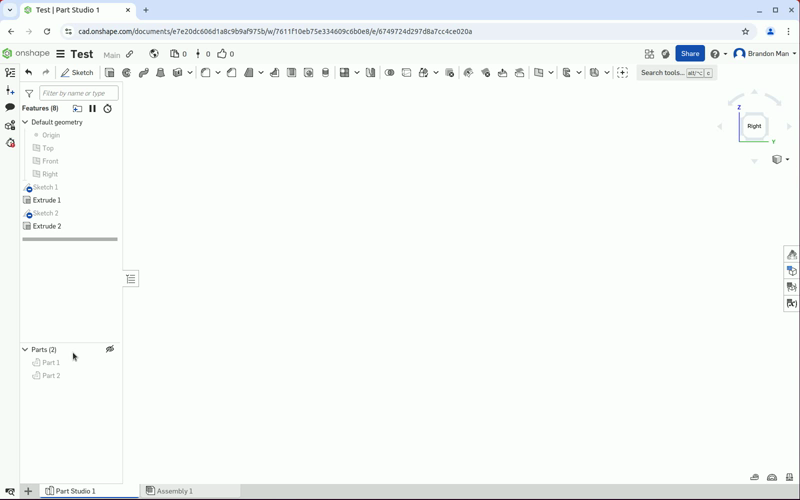
key_down(shift)
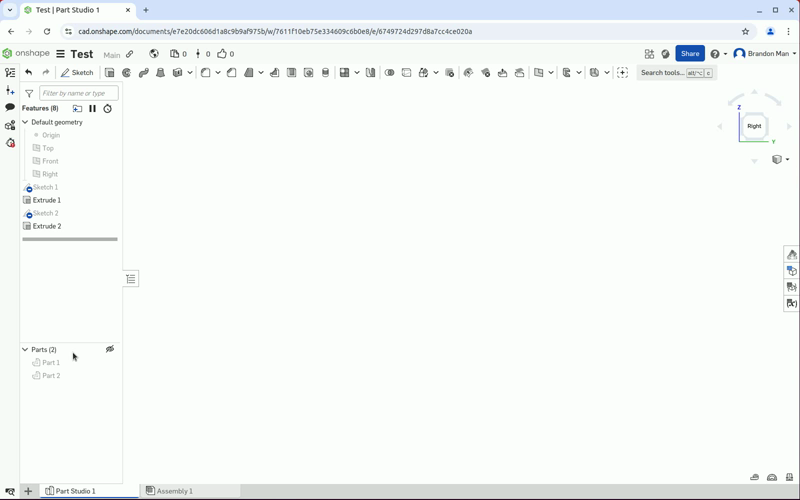
key(right)
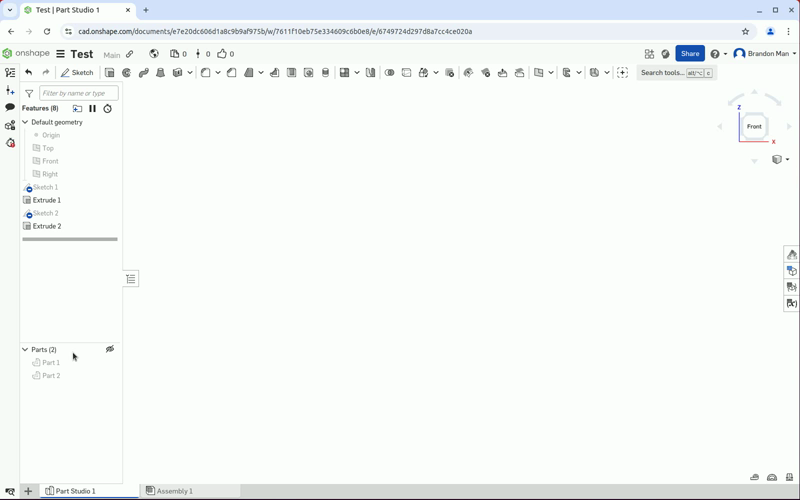
key_up(shift)
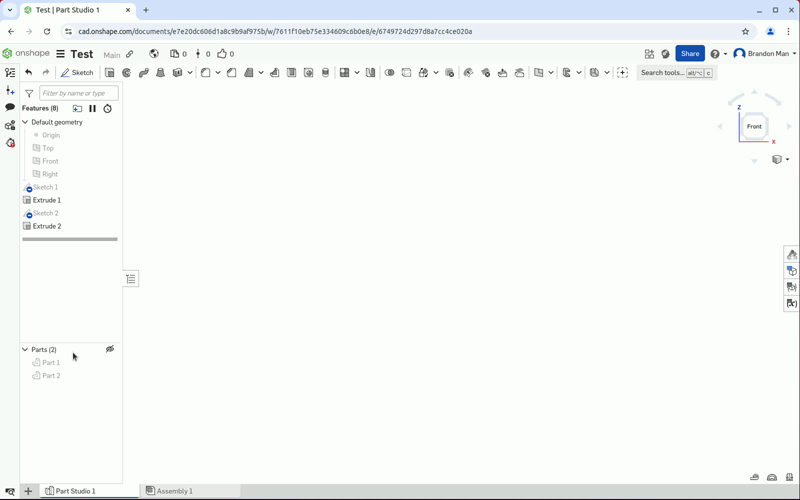
key(space)
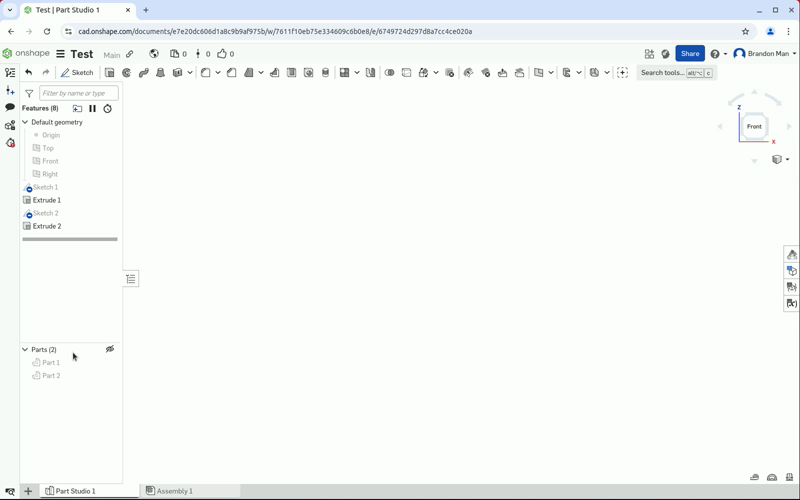
key_down(shift)
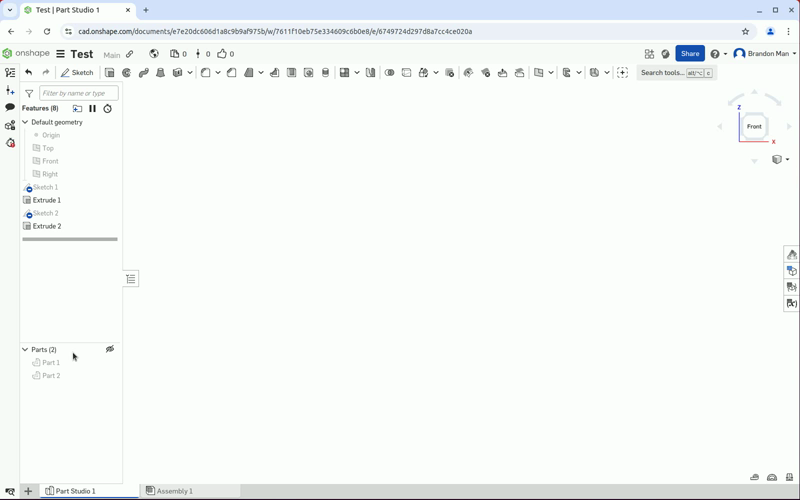
key(down)
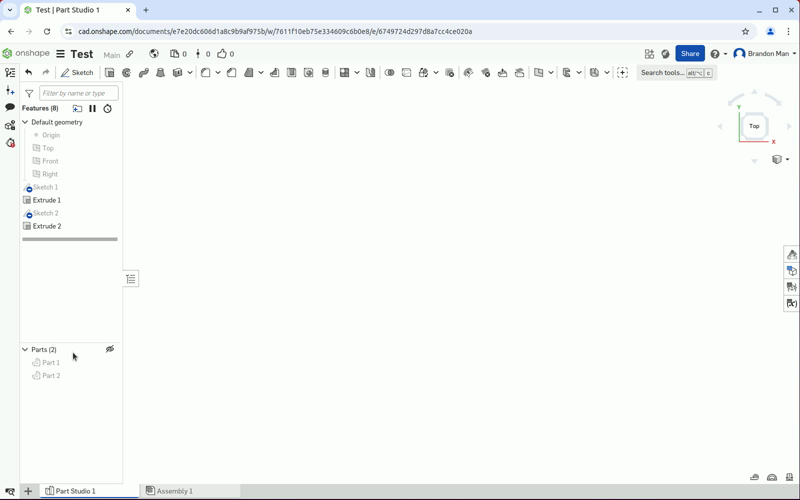
key_up(shift)
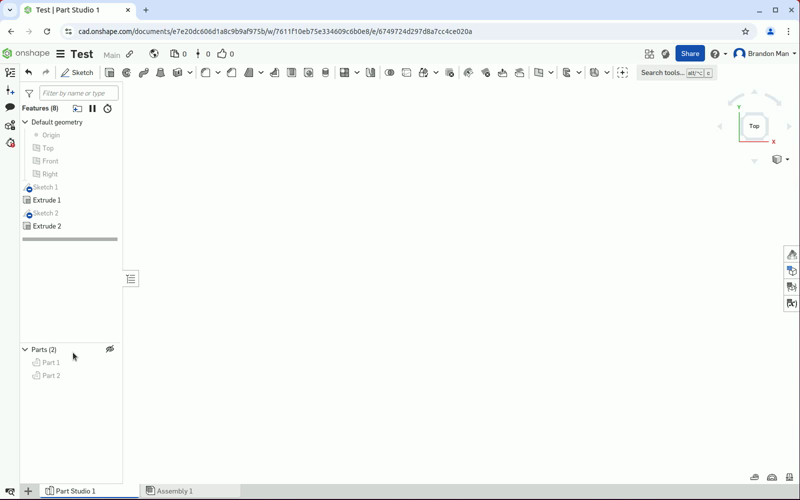
mouse_move(73, 352)
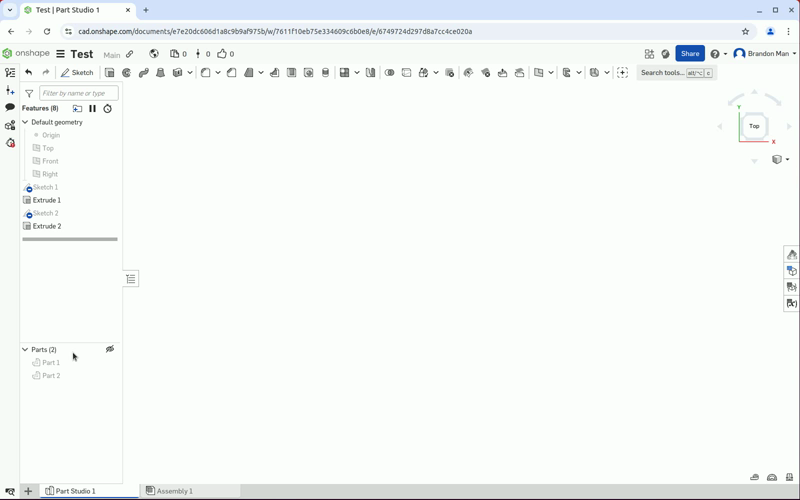
key(shift+y)
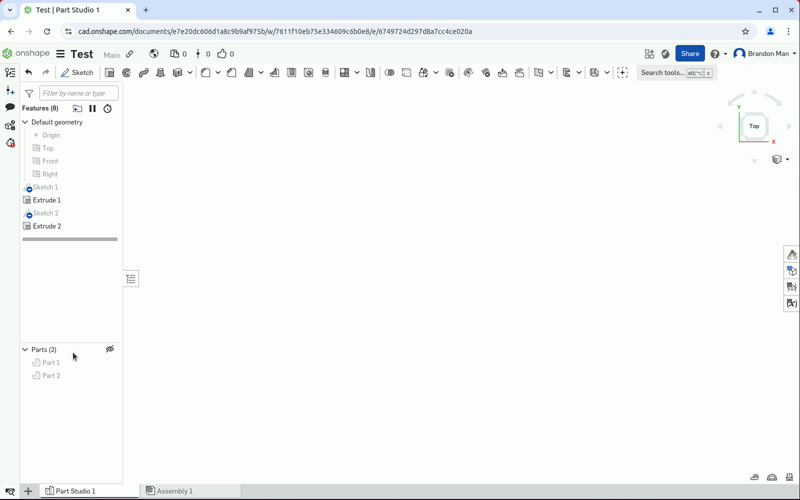
key(shift+s)
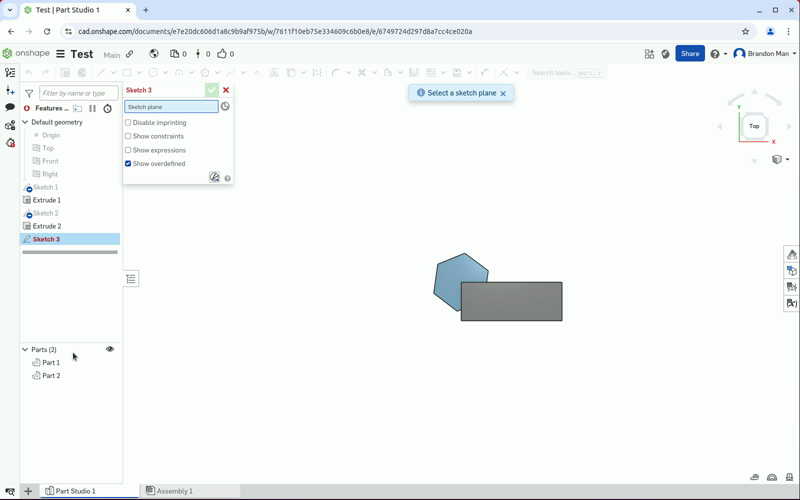
mouse_move(73, 150)
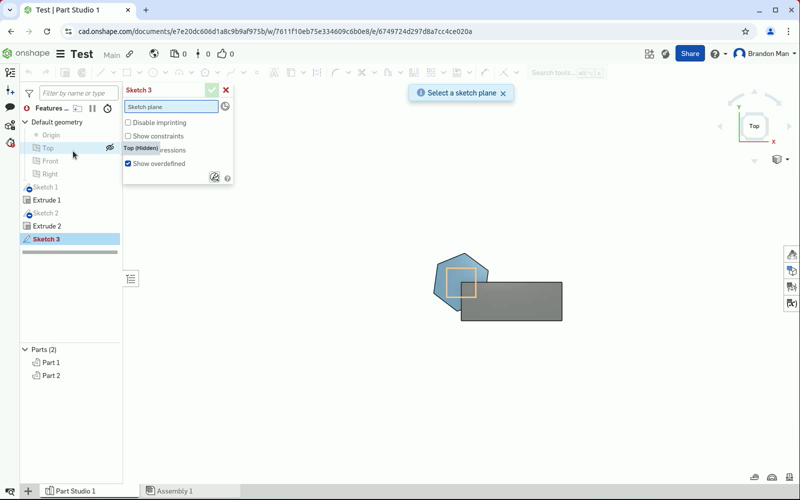
click(73, 150)
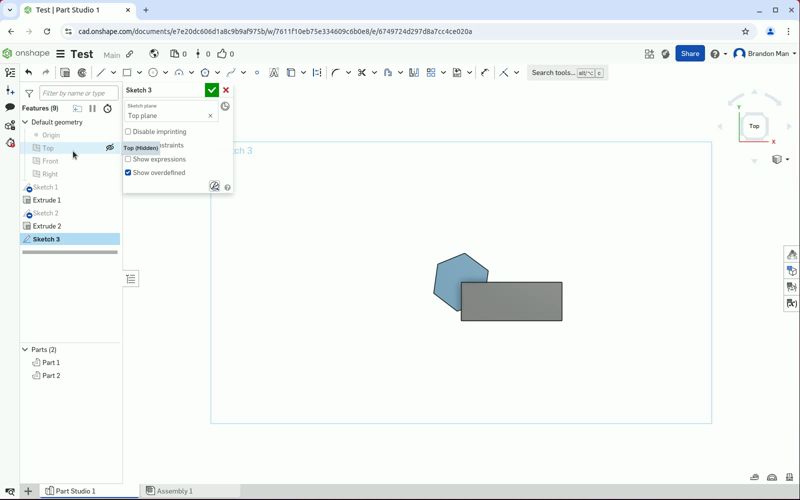
mouse_move(73, 352)
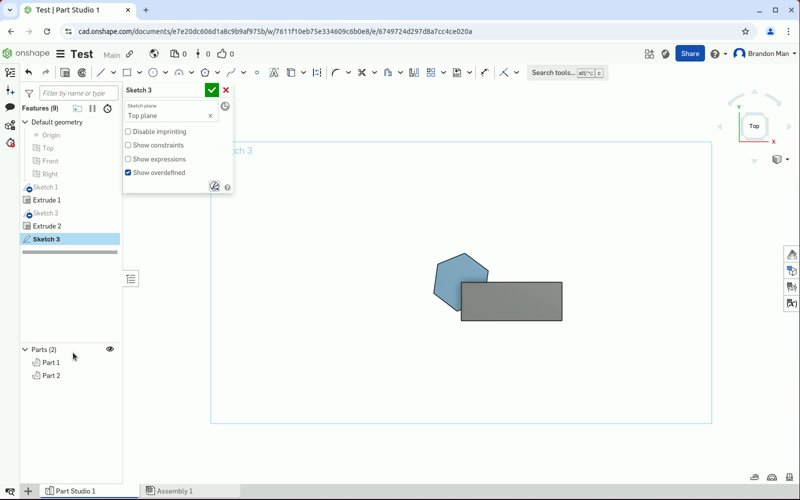
key(y)
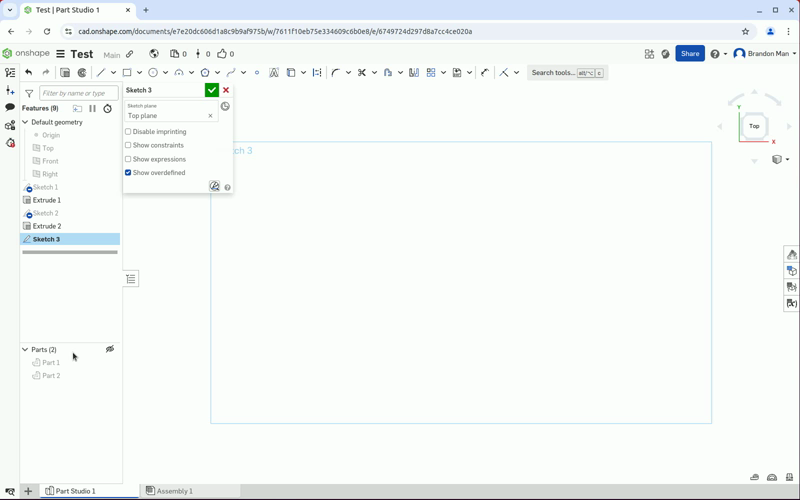
key(c)
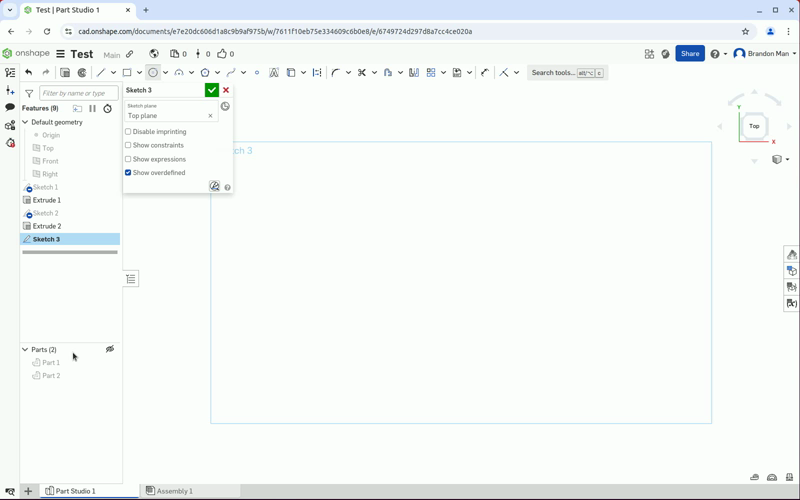
key_down(shift)
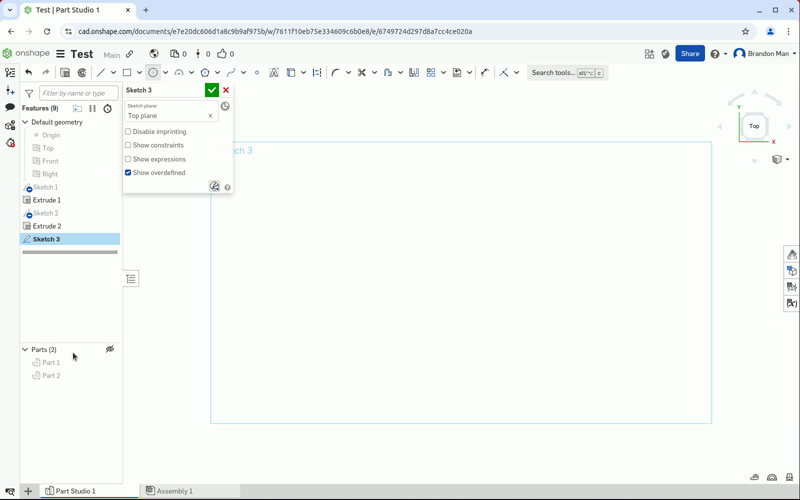
mouse_move(461, 282)
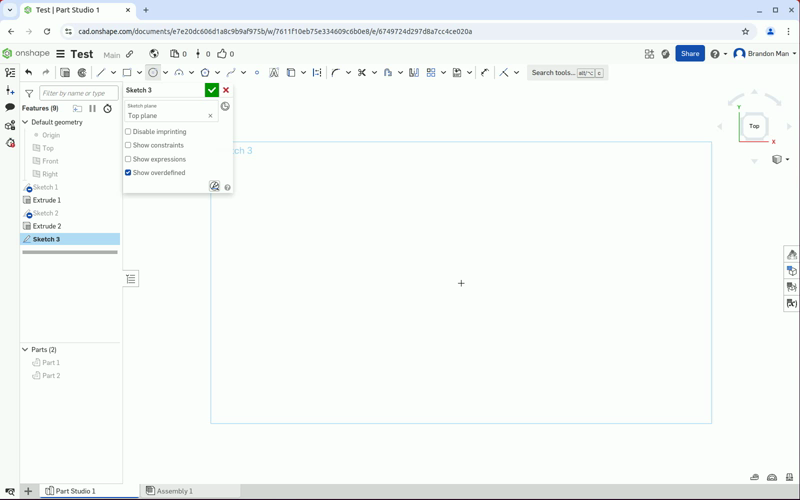
click(461, 282)
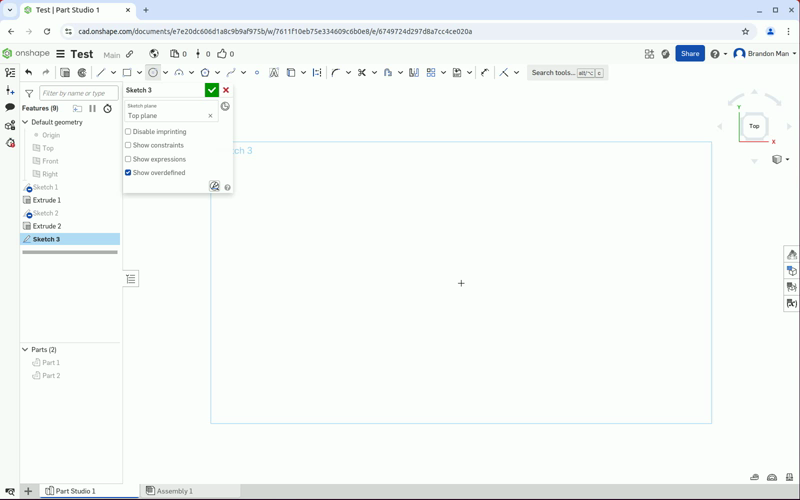
key_up(shift)
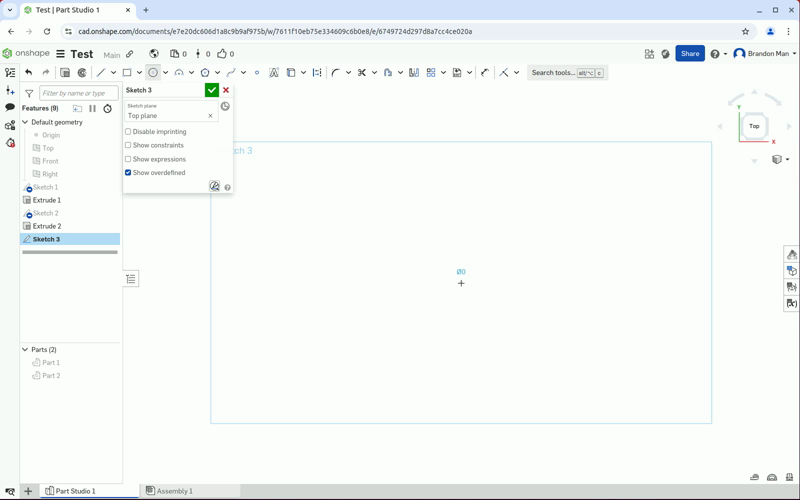
mouse_move(574, 282)
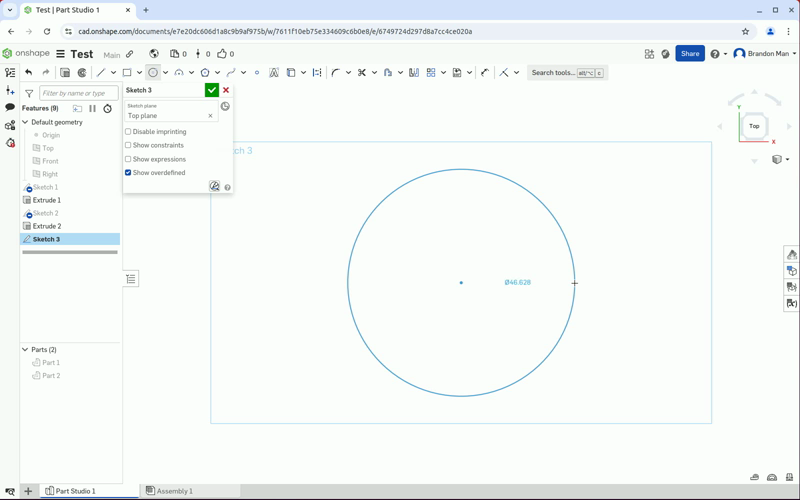
click(574, 282)
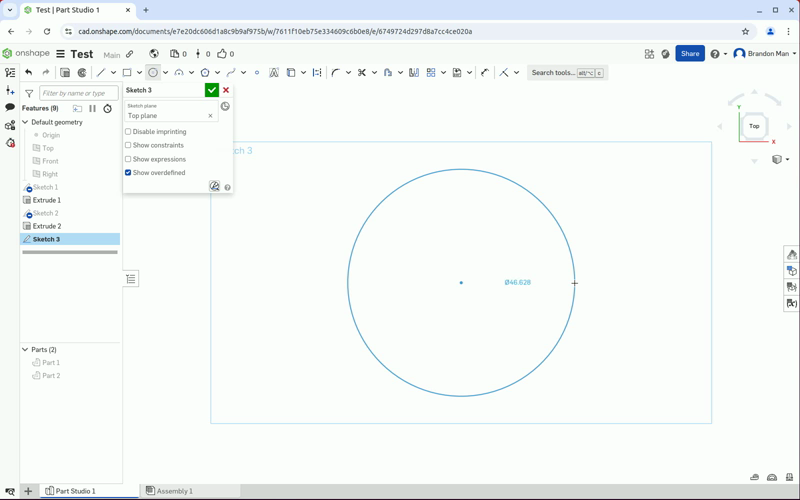
key(esc)
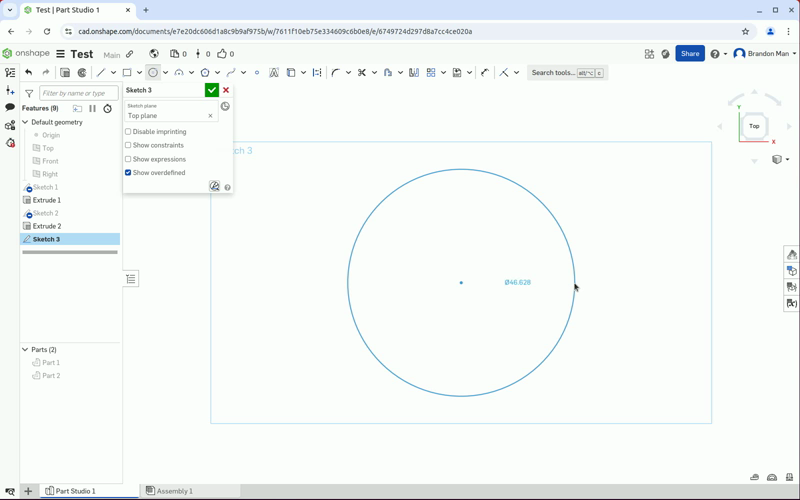
mouse_move(443, 236)
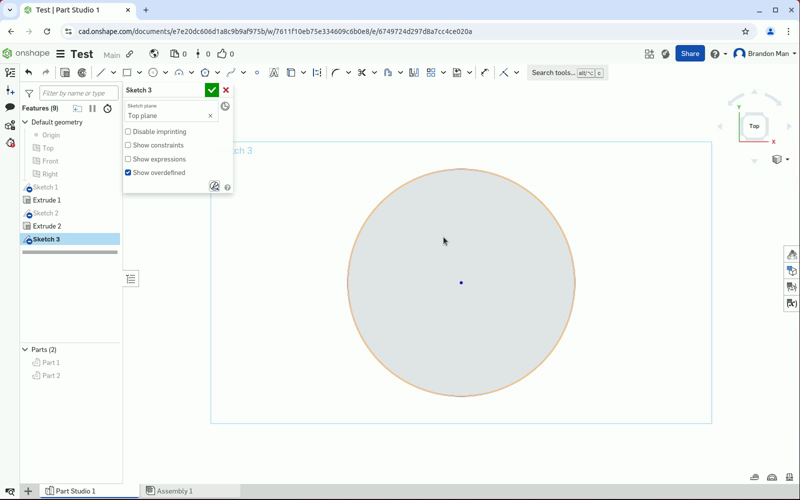
click(443, 236)
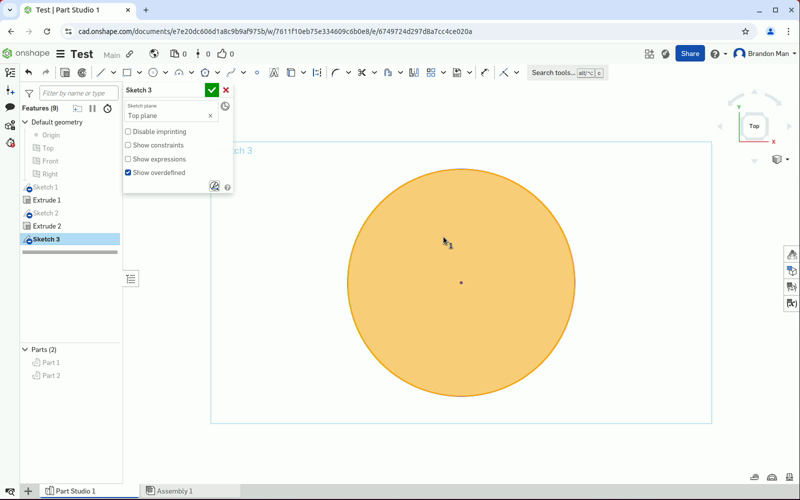
mouse_move(73, 352)
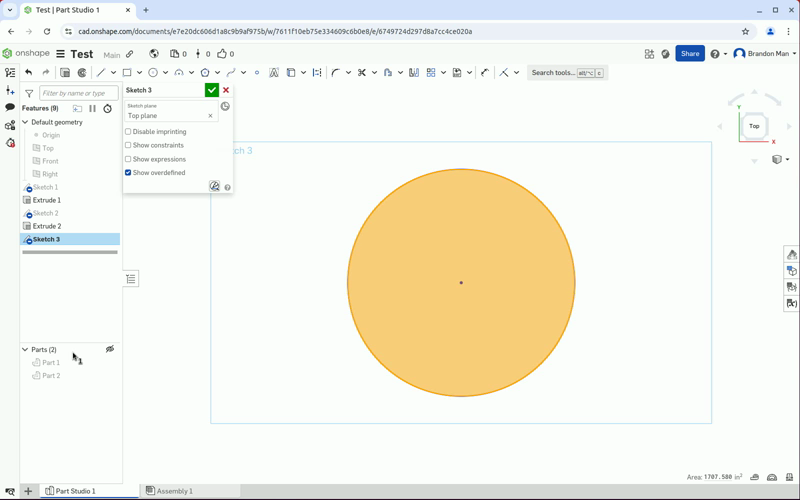
key(shift+y)
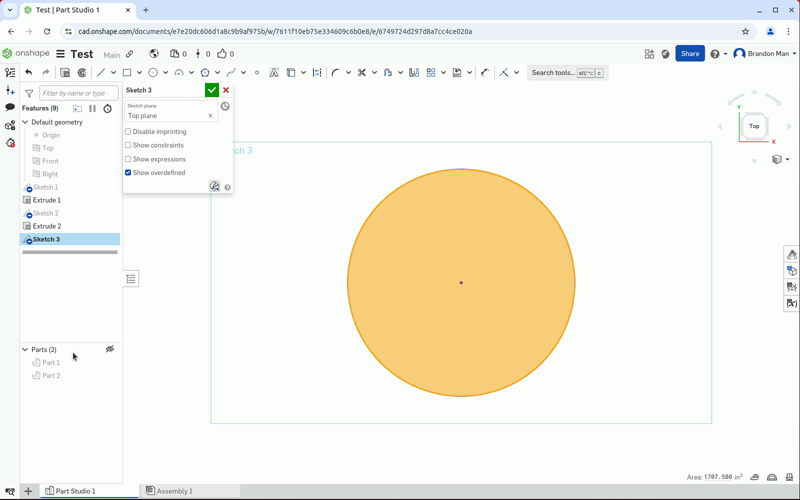
key(shift+e)
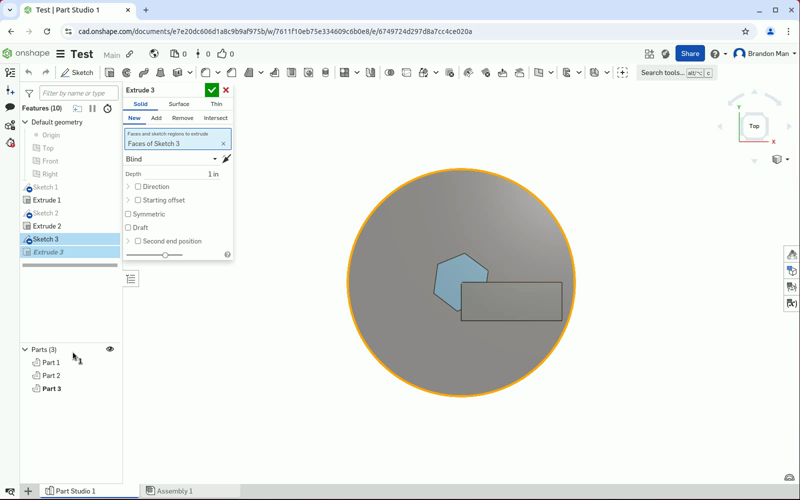
mouse_move(143, 106)
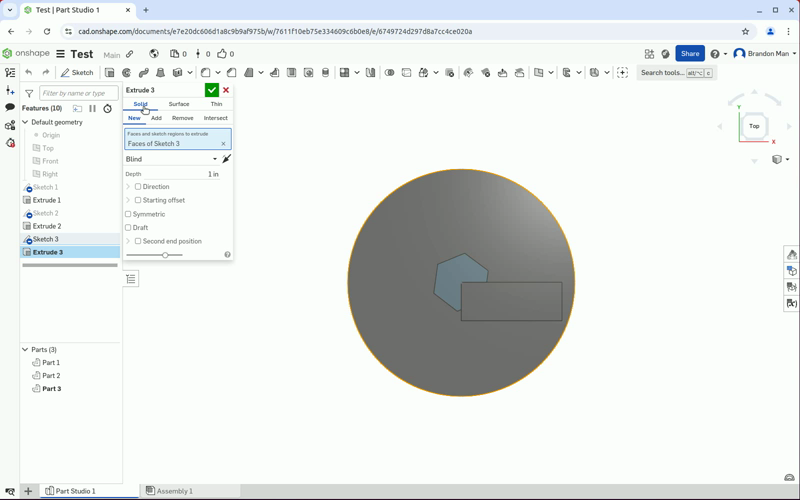
click(143, 106)
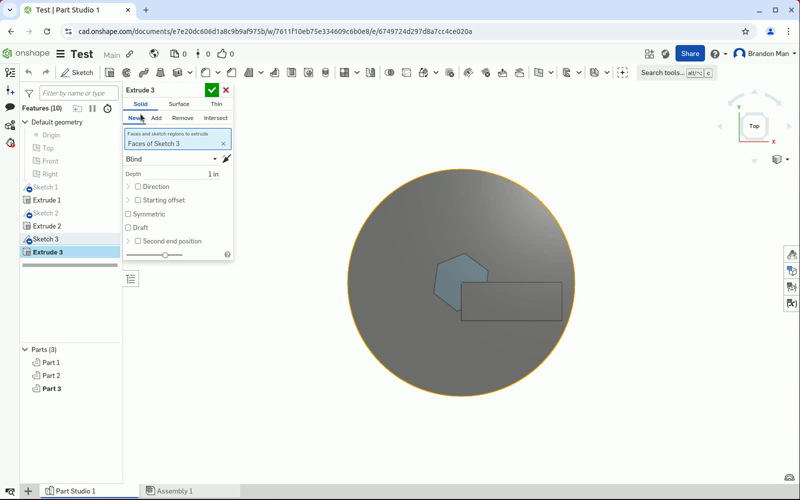
mouse_move(137, 120)
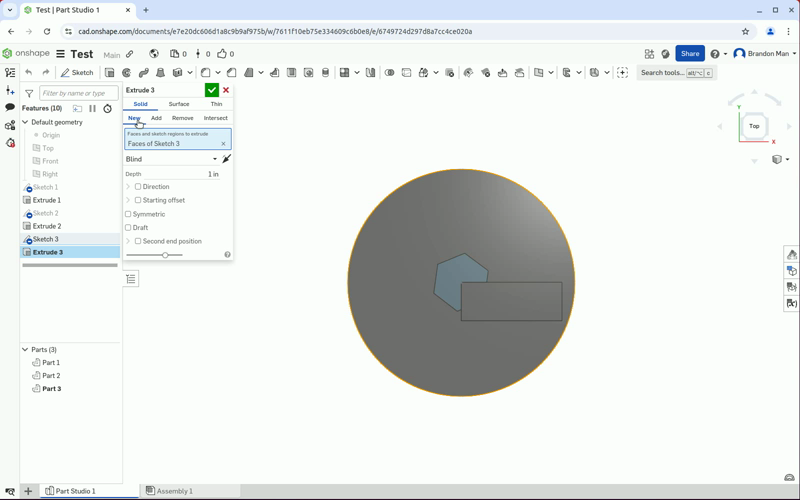
click(137, 120)
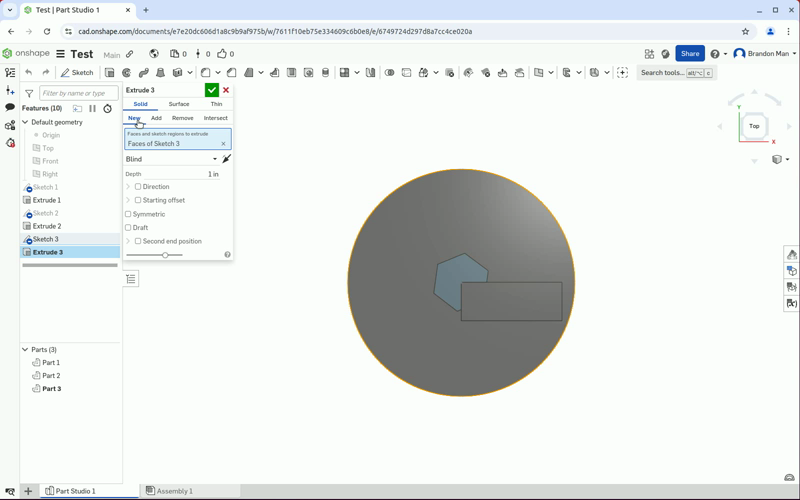
key(tab, 4)
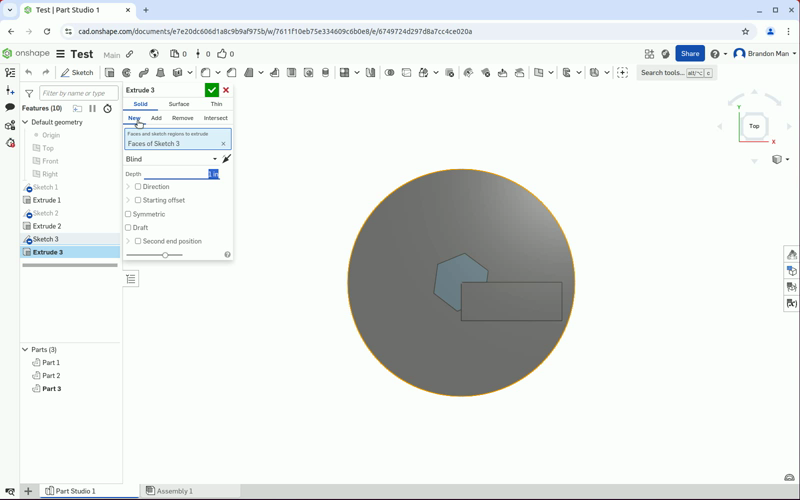
text(4.574)
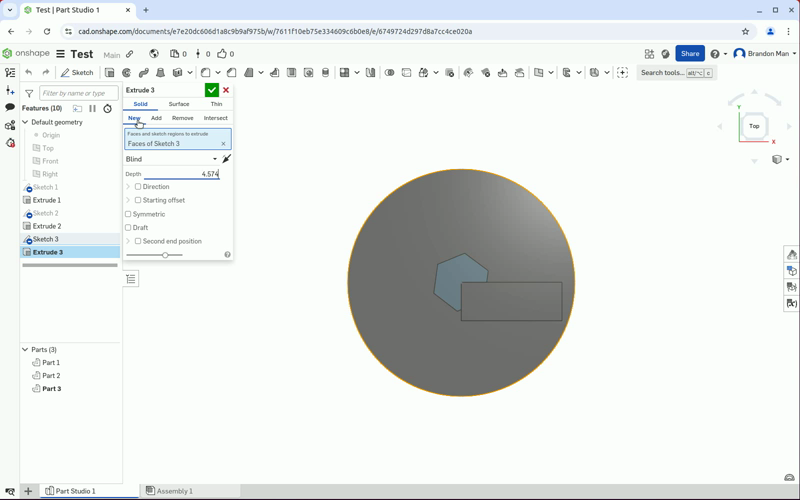
key(enter)
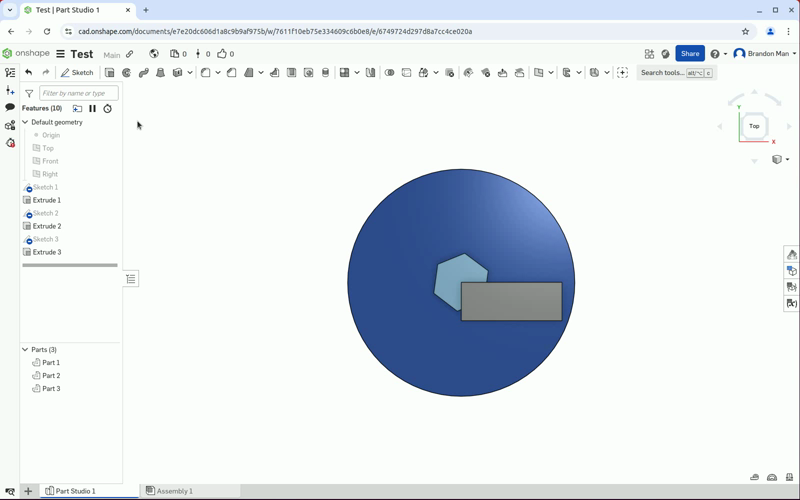
key(shift+h)
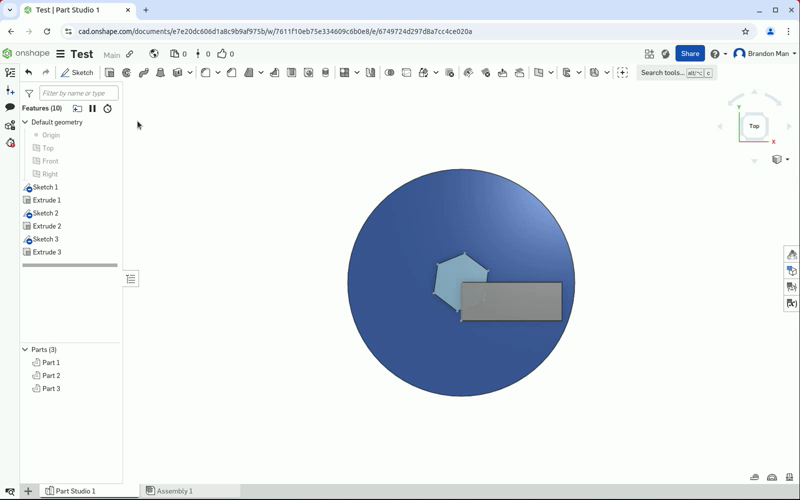
key(shift+h)
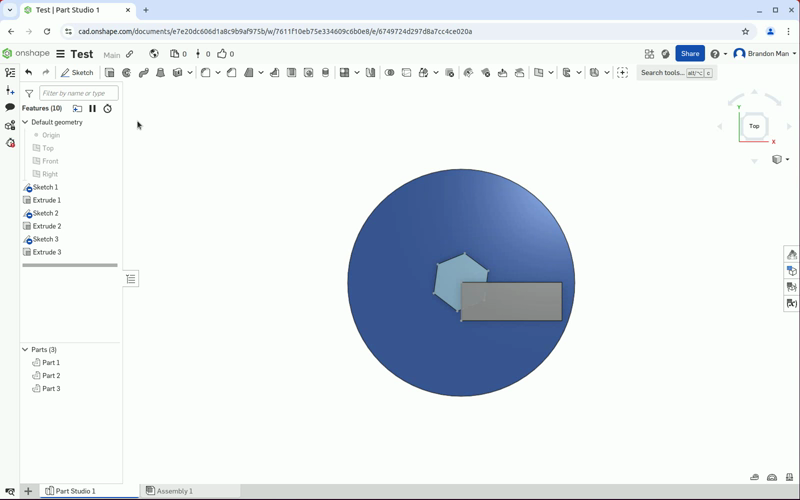
key(shift+7)
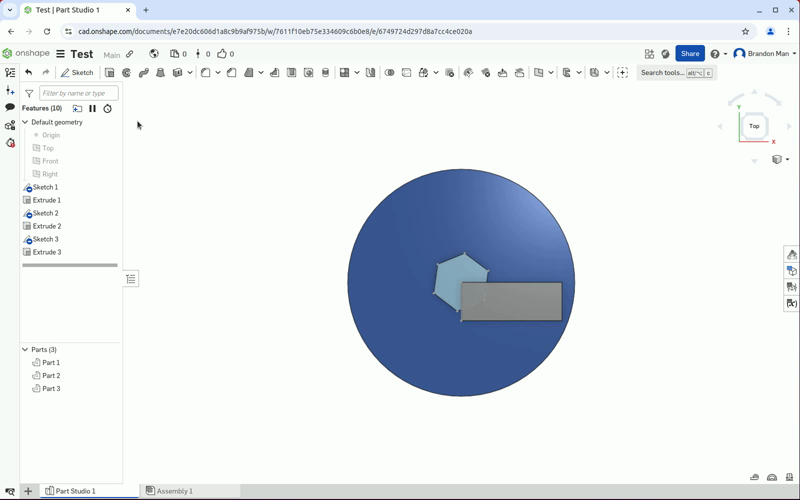
key(up, 3)
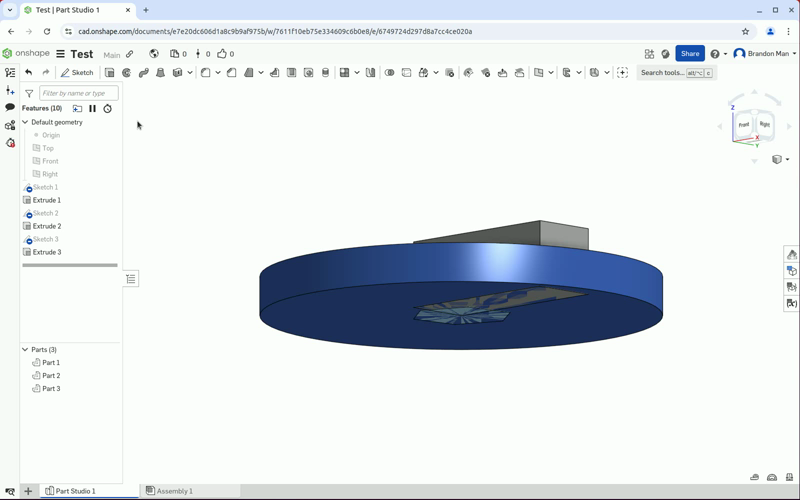
key(left, 3)
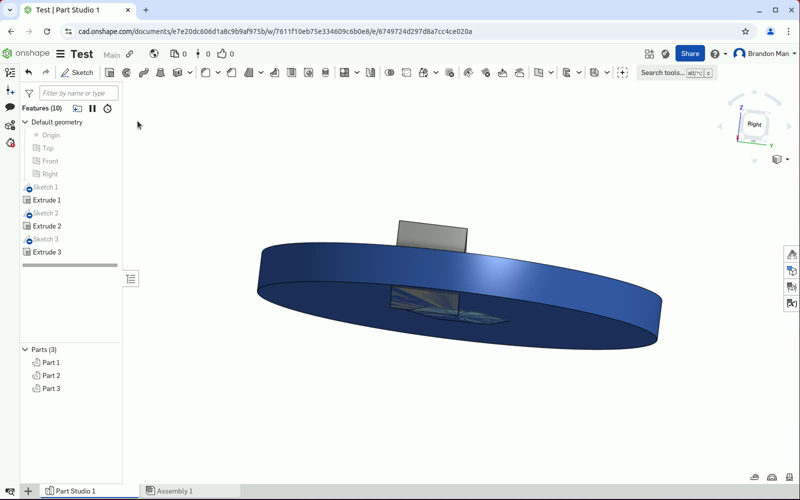
key(right, 3)
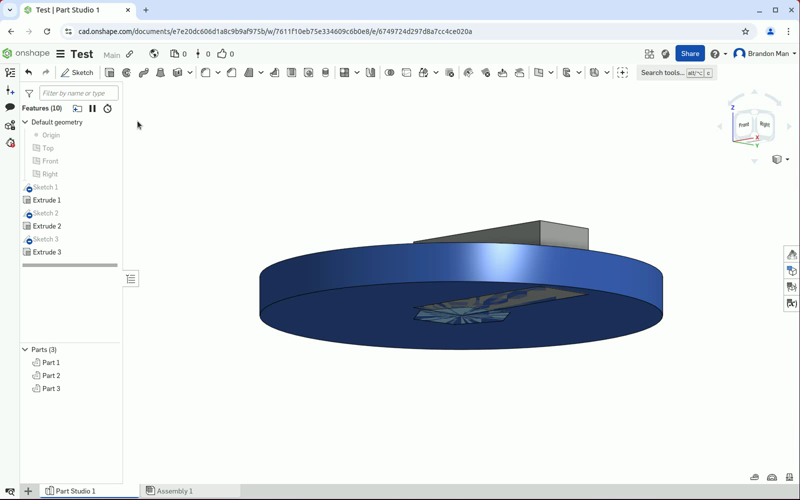
key(down, 3)
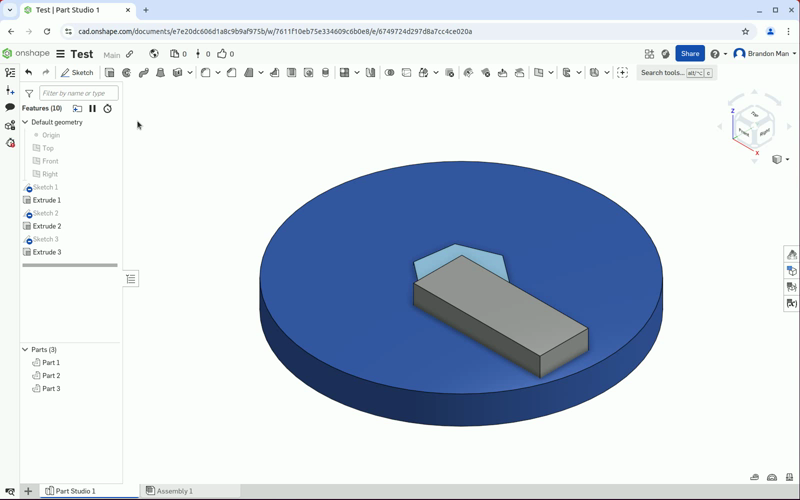
mouse_move(73, 189)
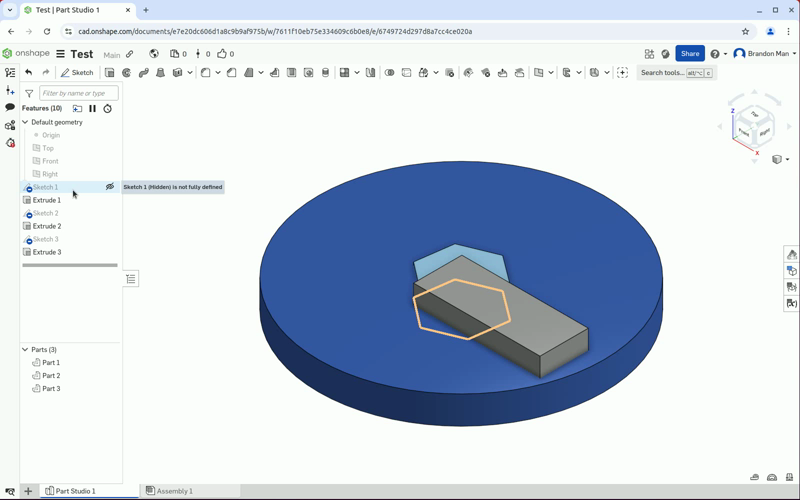
click(73, 189)